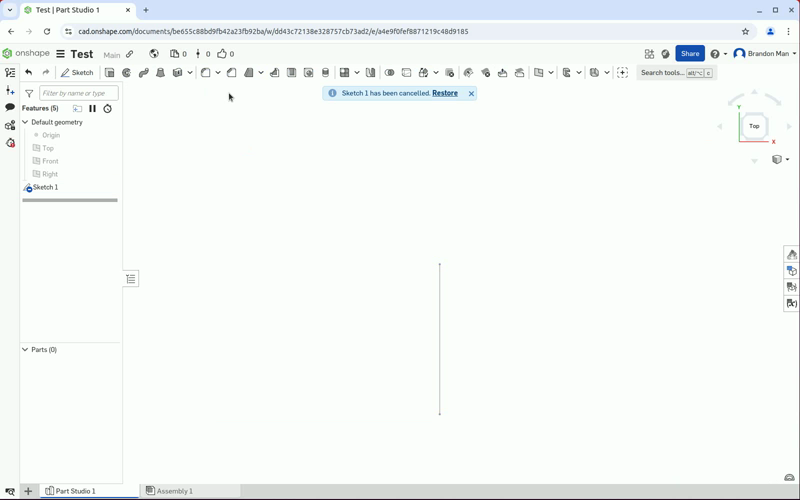
key(shift+h)
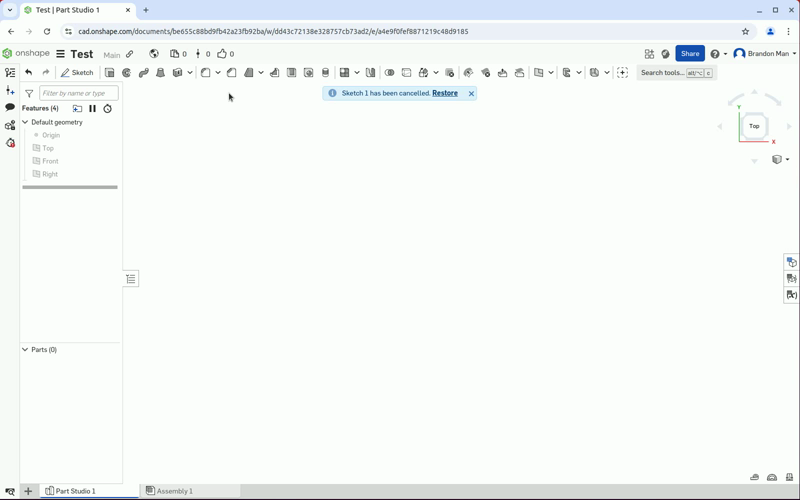
mouse_move(73, 352)
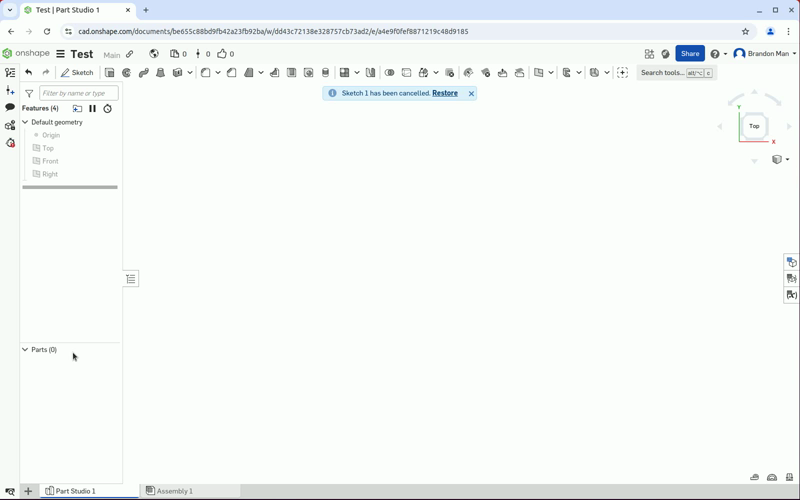
key(y)
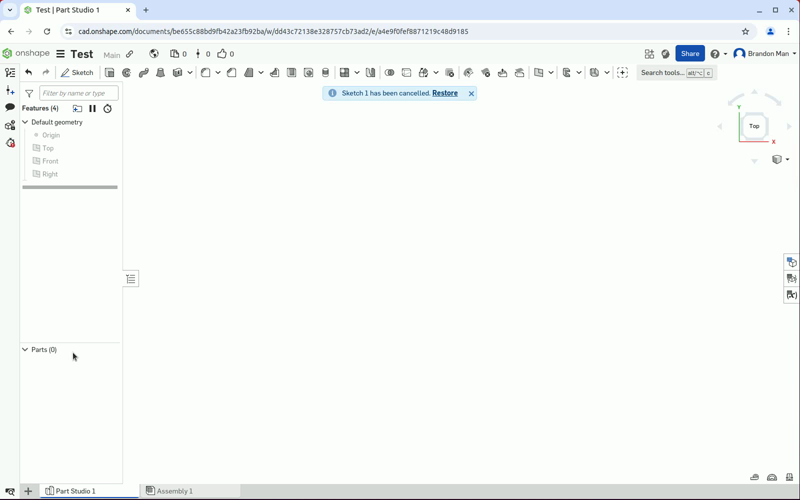
key(shift+p)
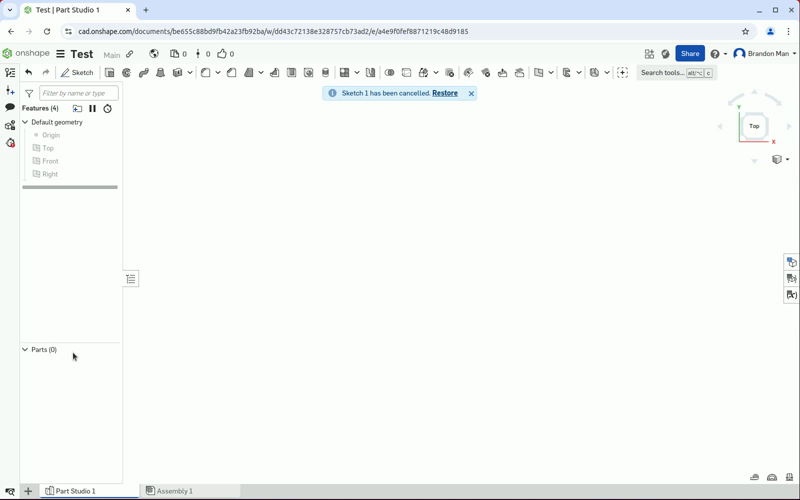
key(space)
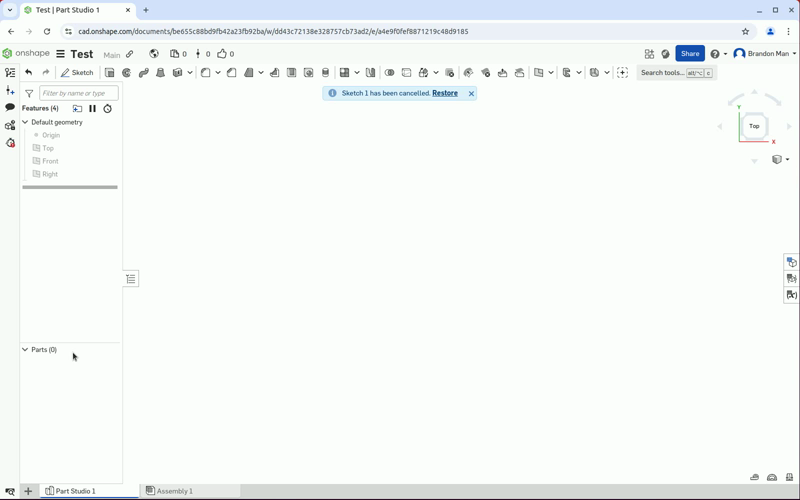
key_down(shift)
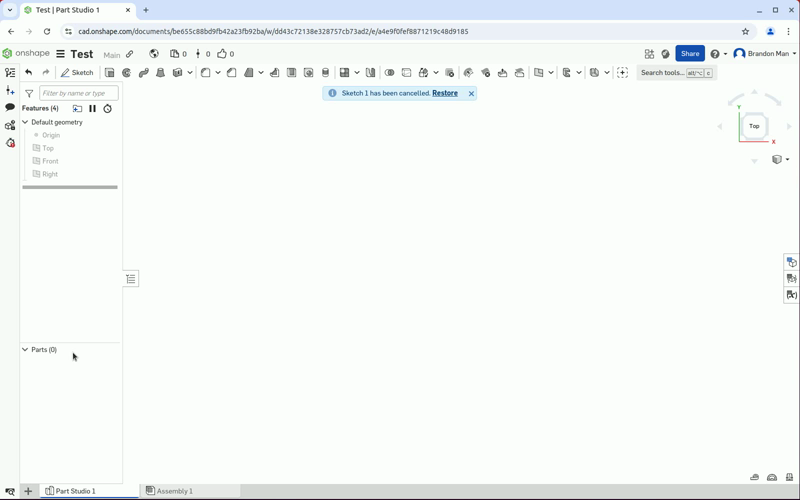
key(up)
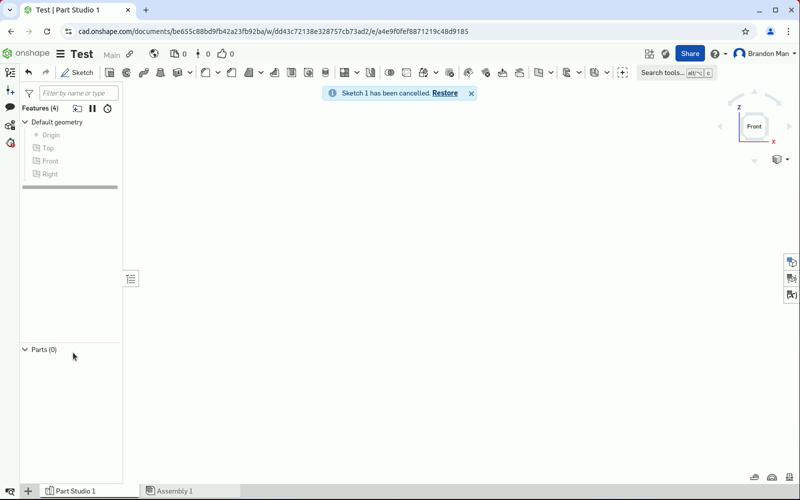
key_up(shift)
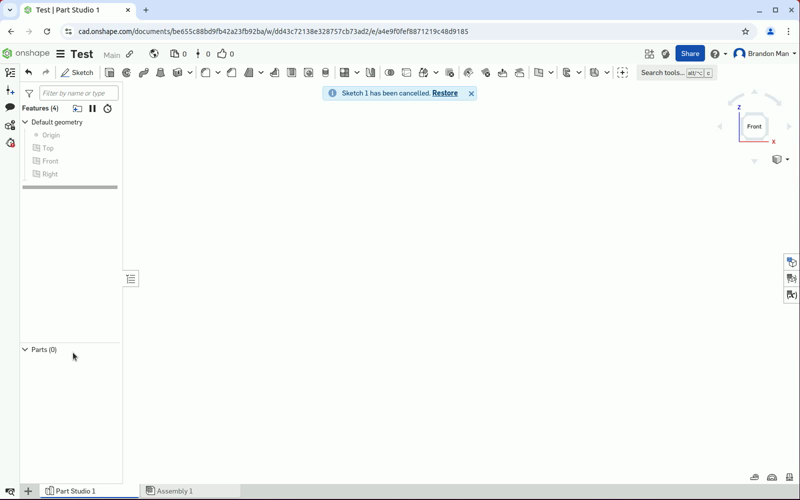
mouse_move(73, 352)
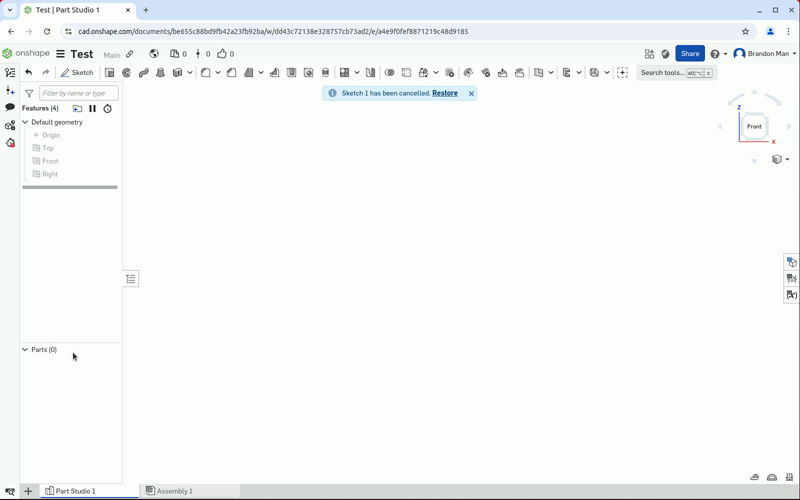
key(shift+y)
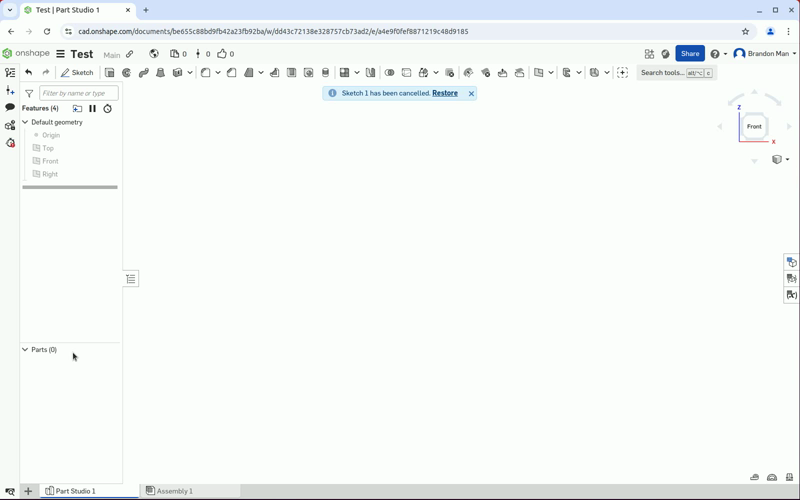
key(shift+s)
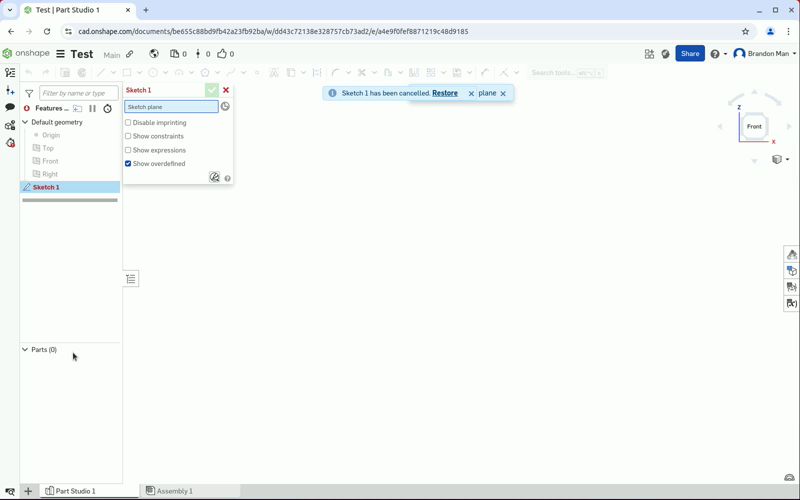
mouse_move(73, 163)
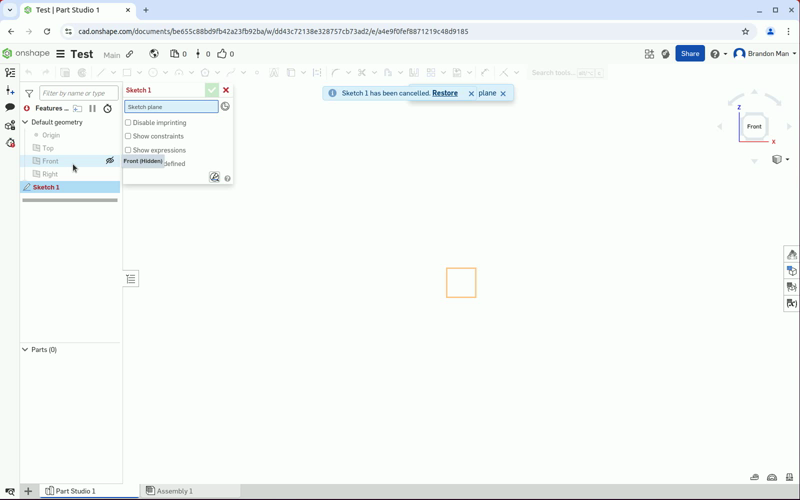
click(73, 163)
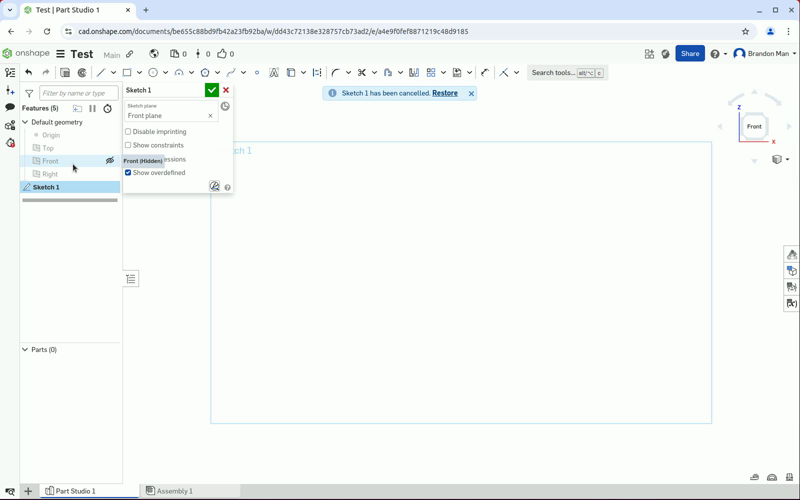
mouse_move(73, 352)
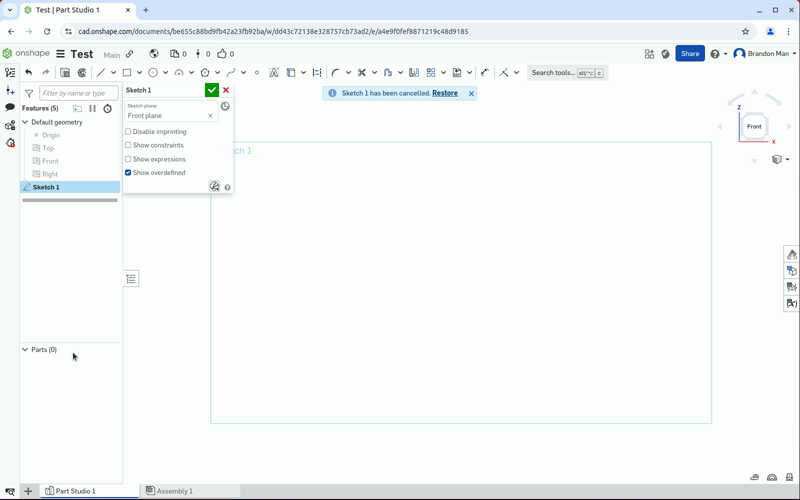
key(y)
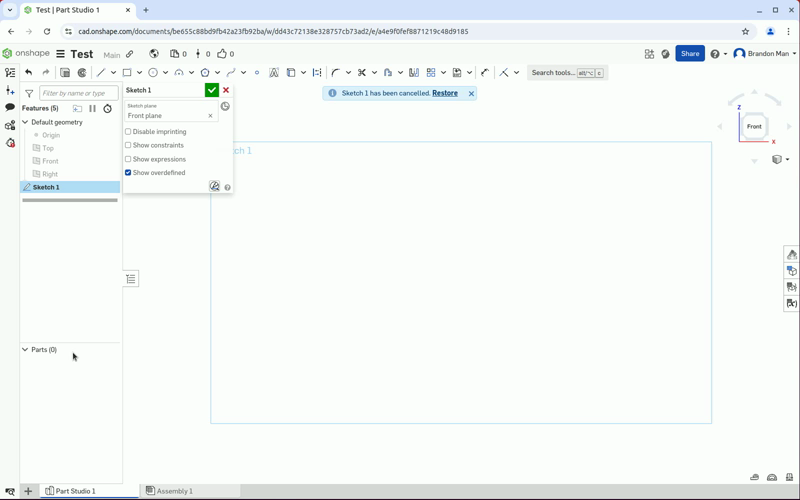
key(c)
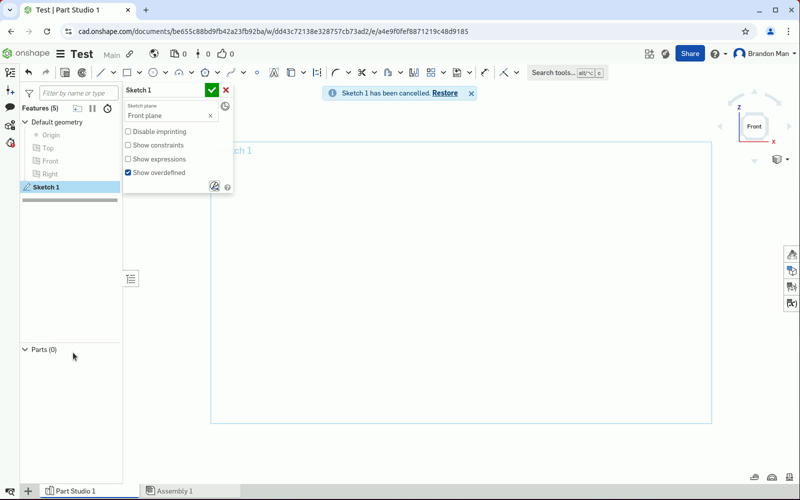
key_down(shift)
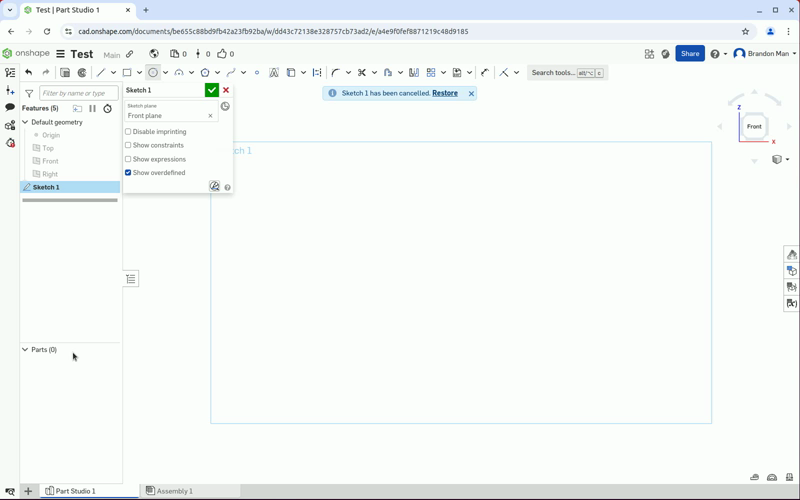
mouse_move(460, 282)
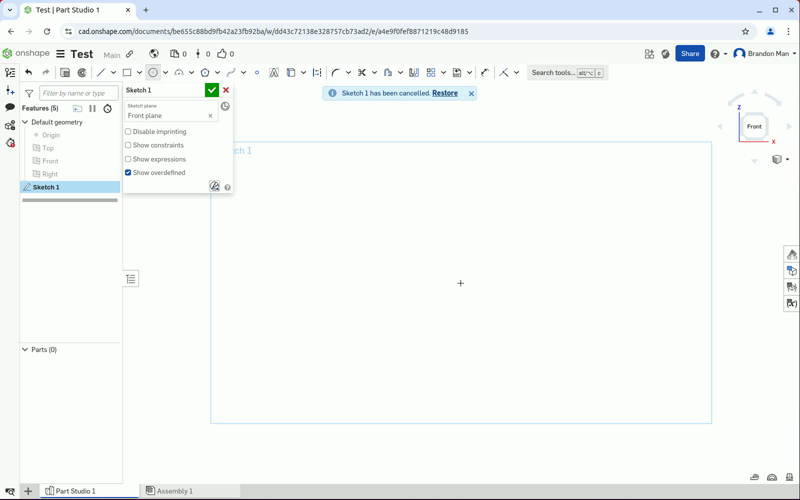
click(460, 282)
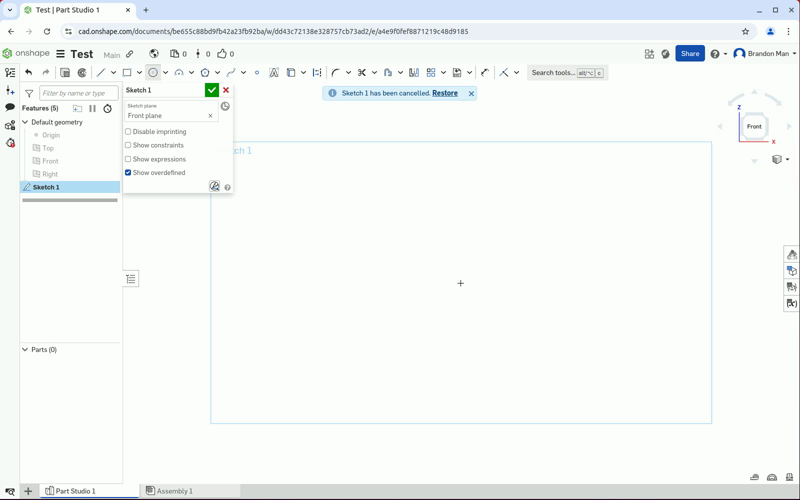
key_up(shift)
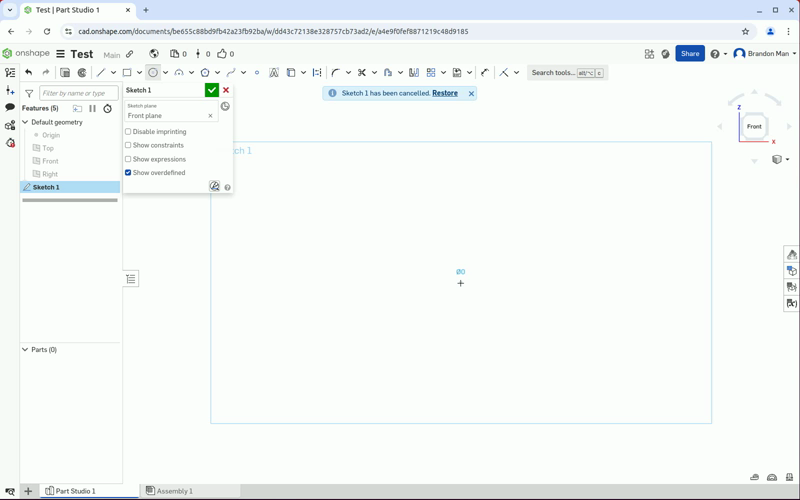
mouse_move(505, 282)
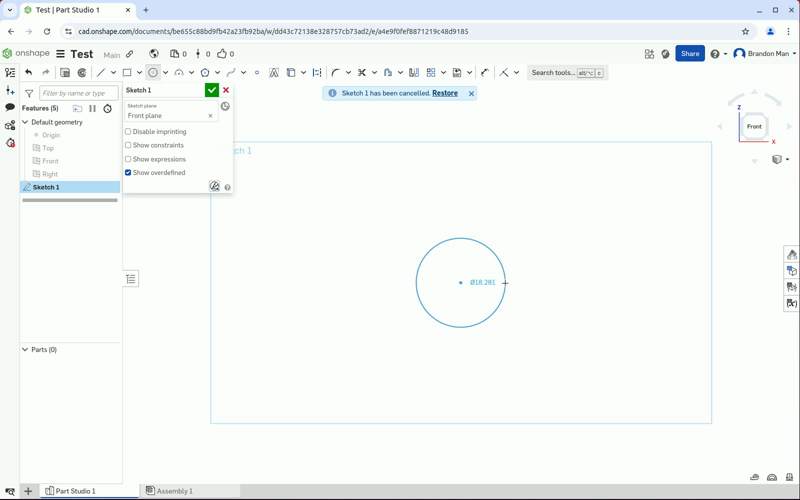
click(505, 282)
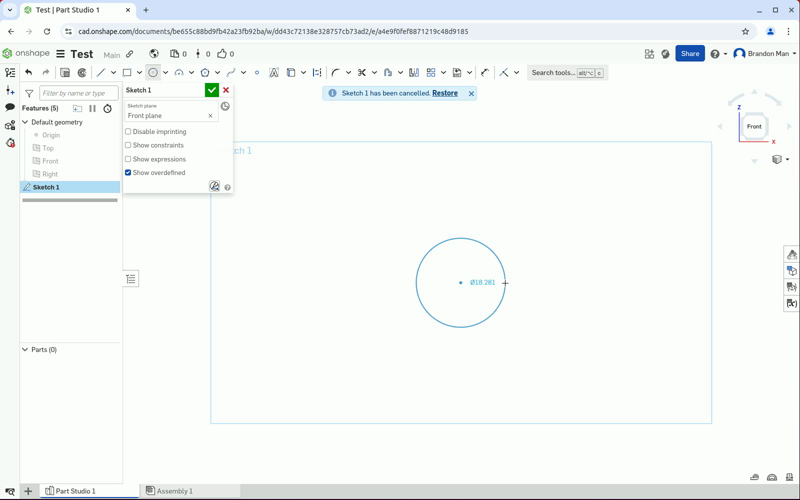
key(esc)
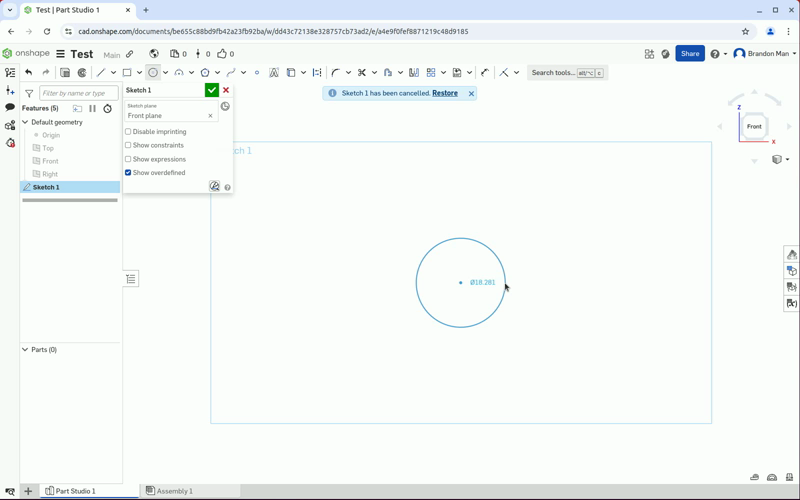
key(c)
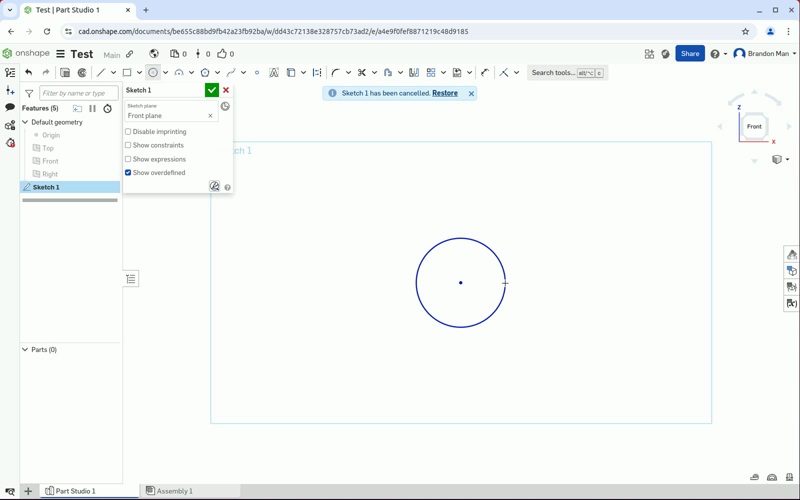
key_down(shift)
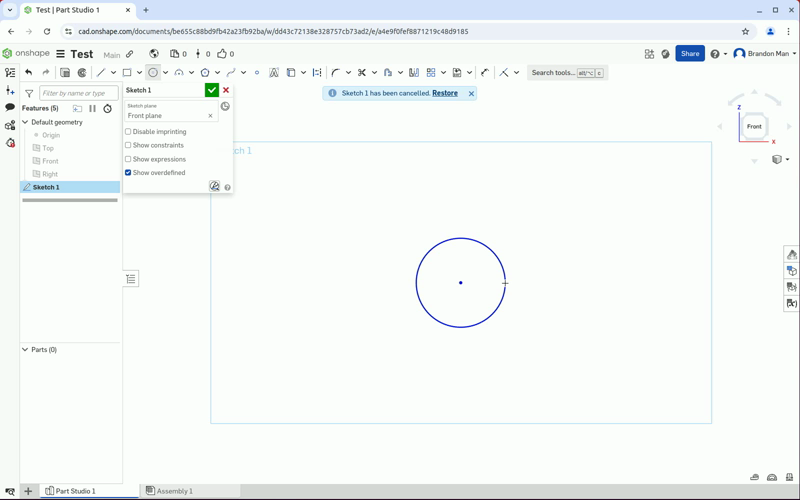
mouse_move(460, 282)
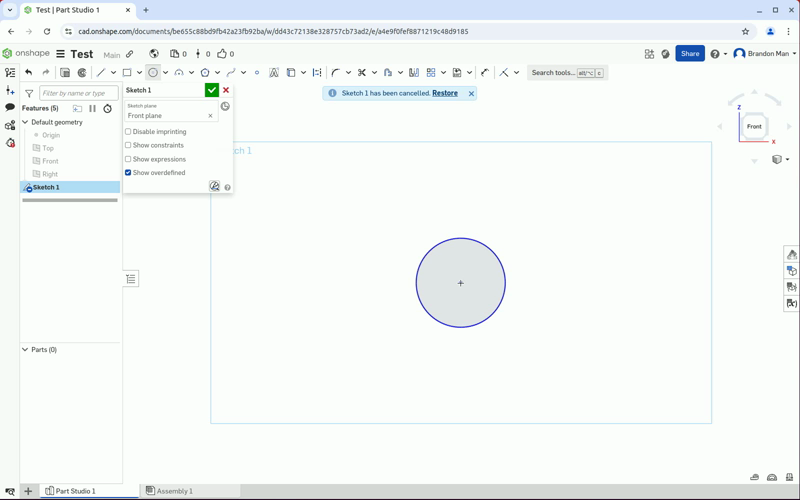
click(460, 282)
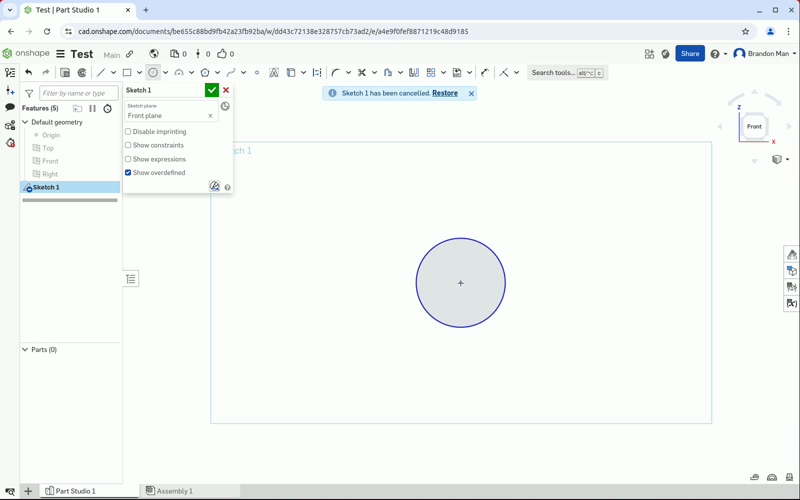
key_up(shift)
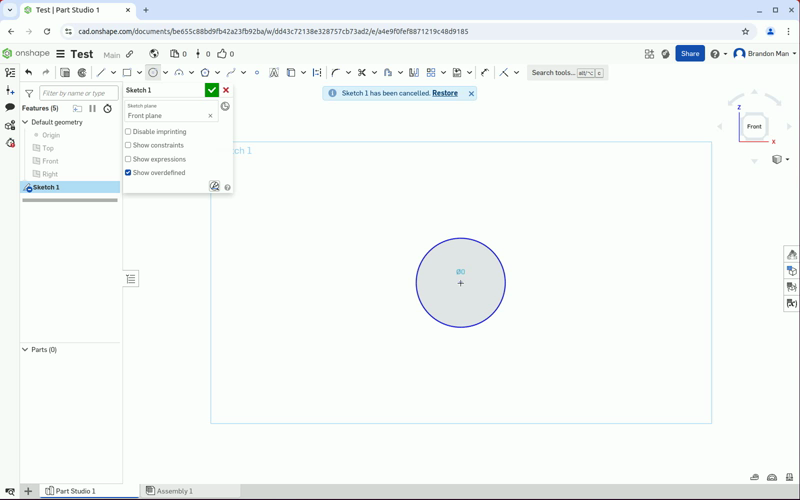
mouse_move(478, 282)
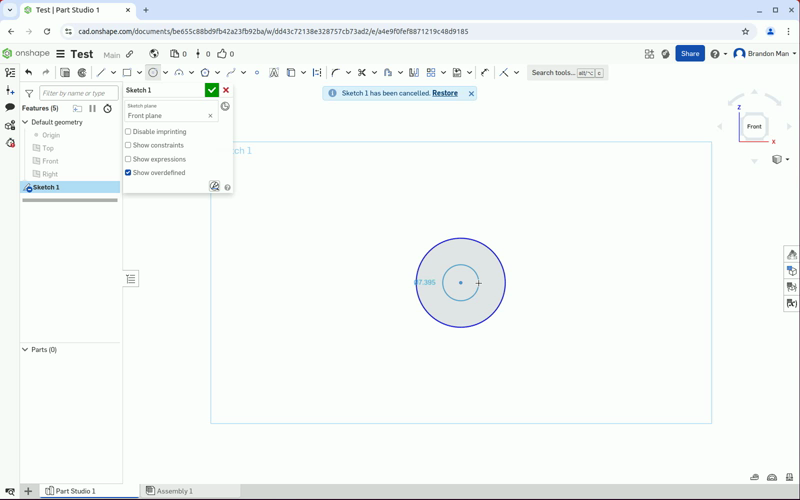
click(478, 282)
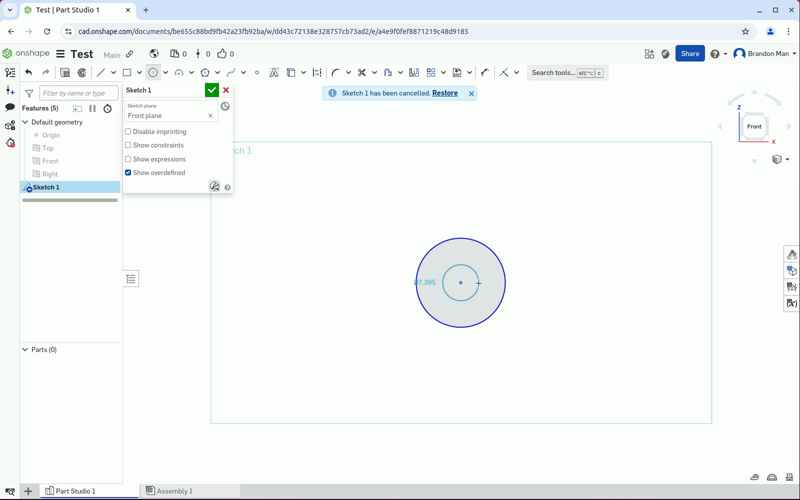
key(esc)
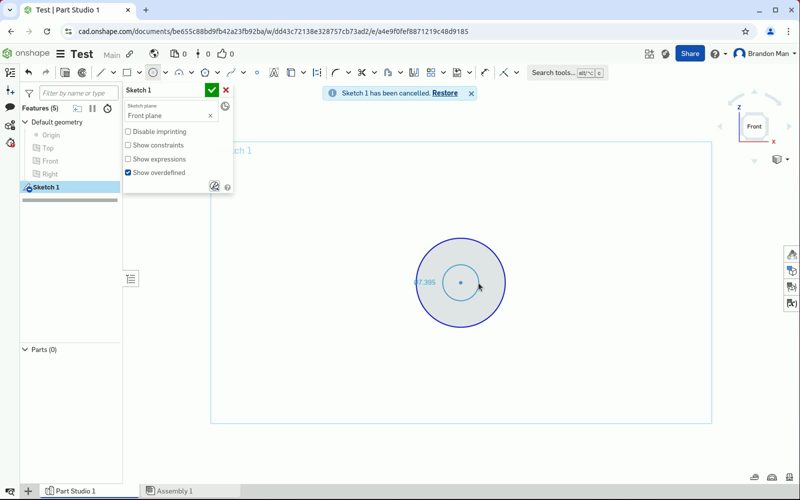
mouse_move(467, 313)
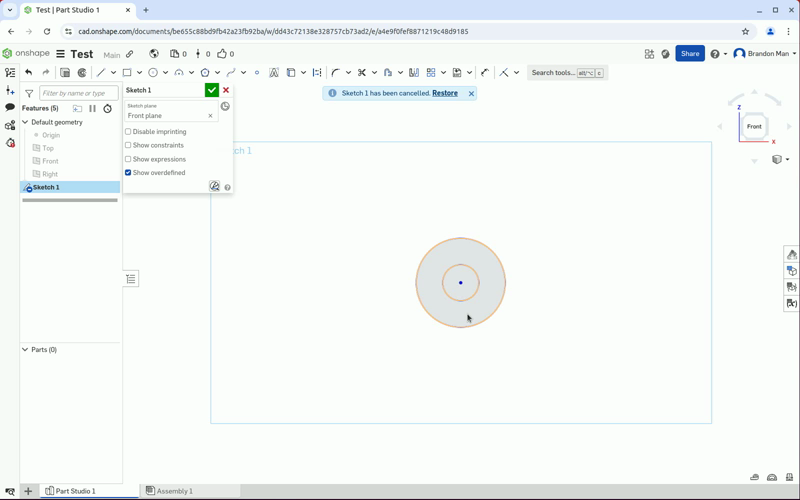
click(467, 313)
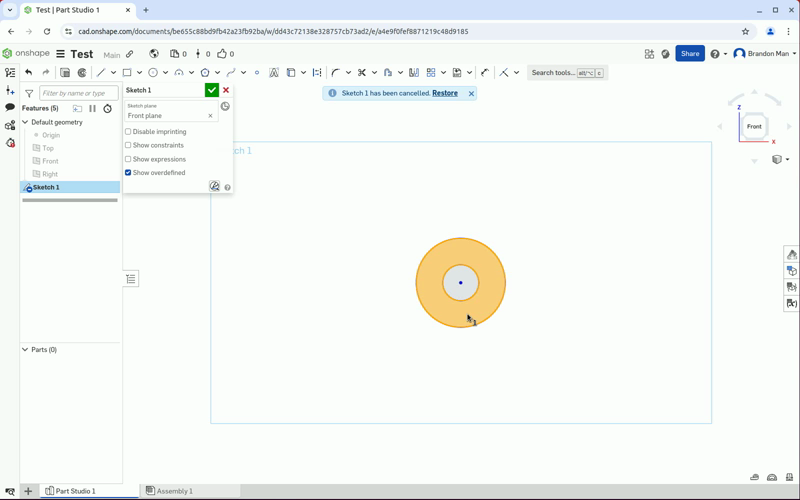
mouse_move(73, 352)
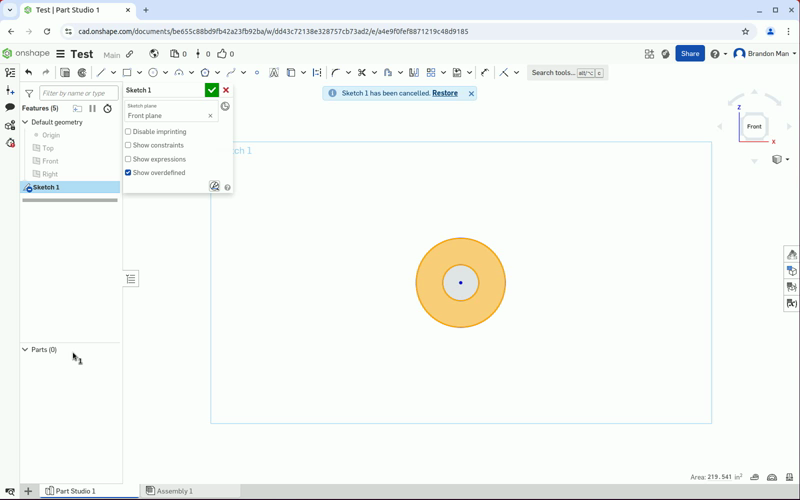
key(shift+y)
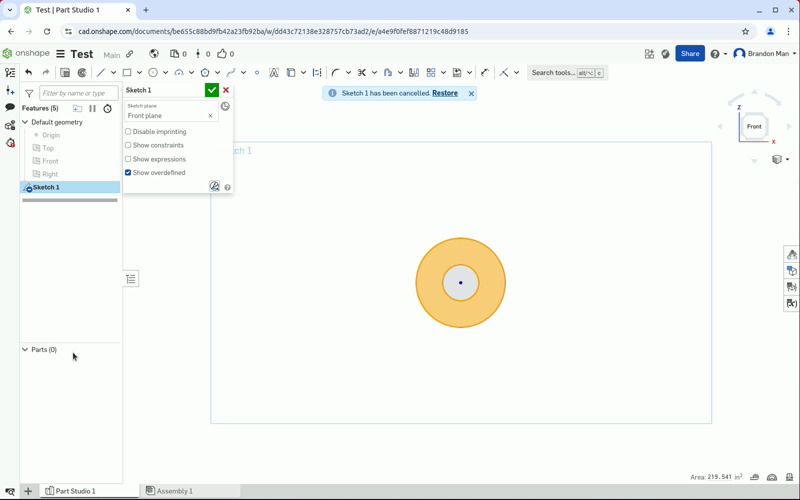
key(shift+e)
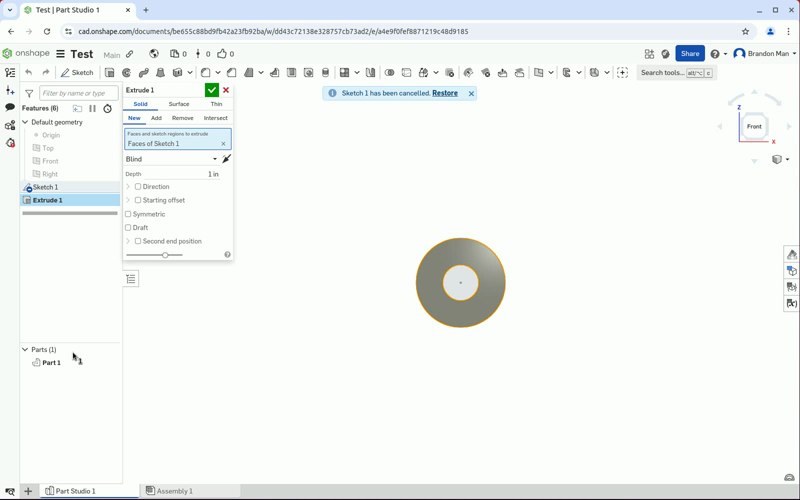
mouse_move(143, 106)
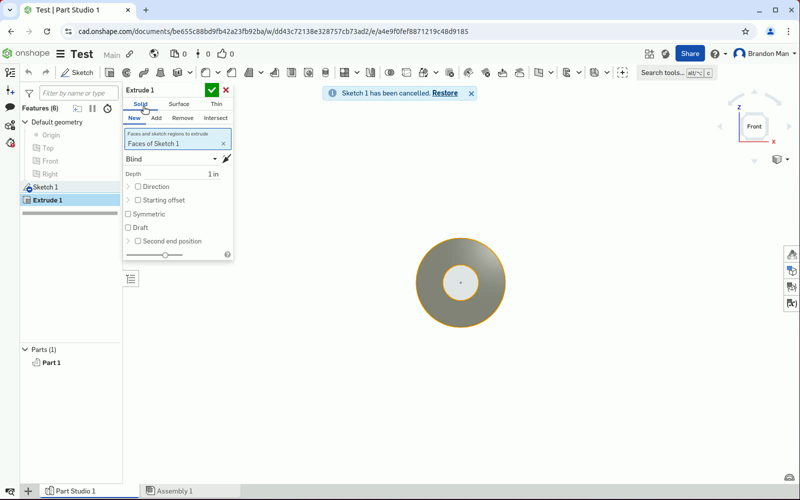
click(143, 106)
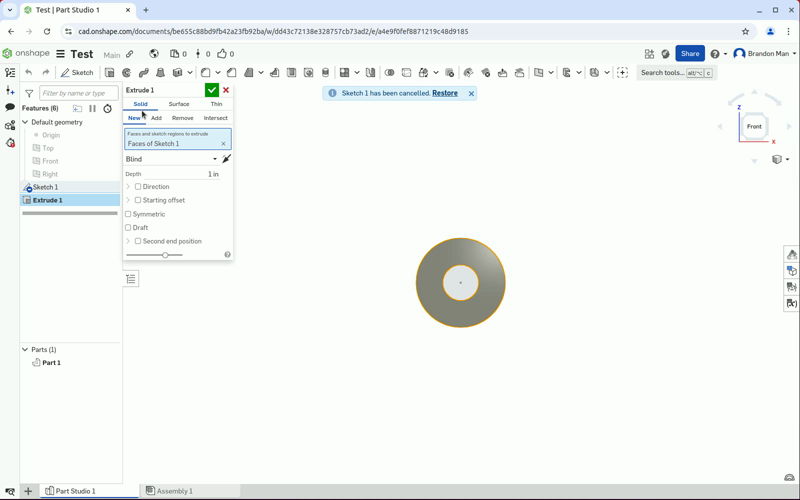
mouse_move(137, 120)
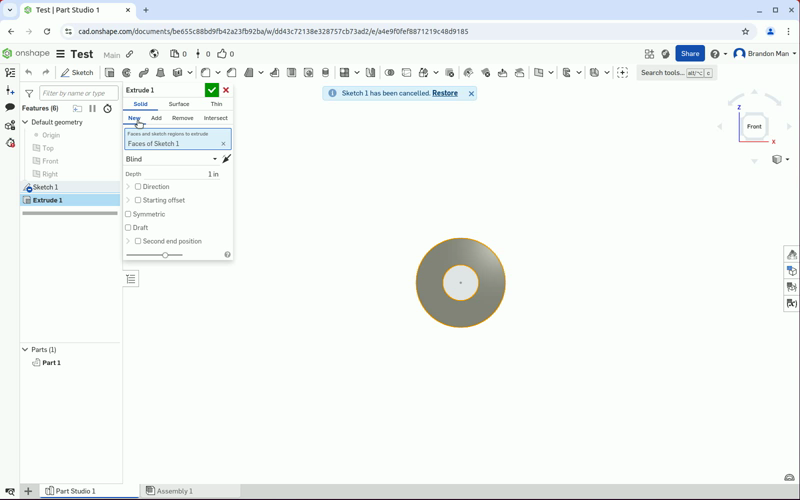
click(137, 120)
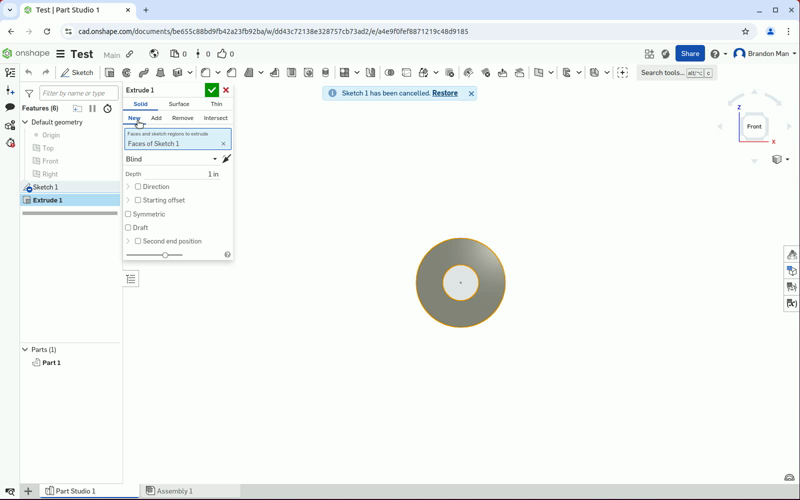
key(tab, 4)
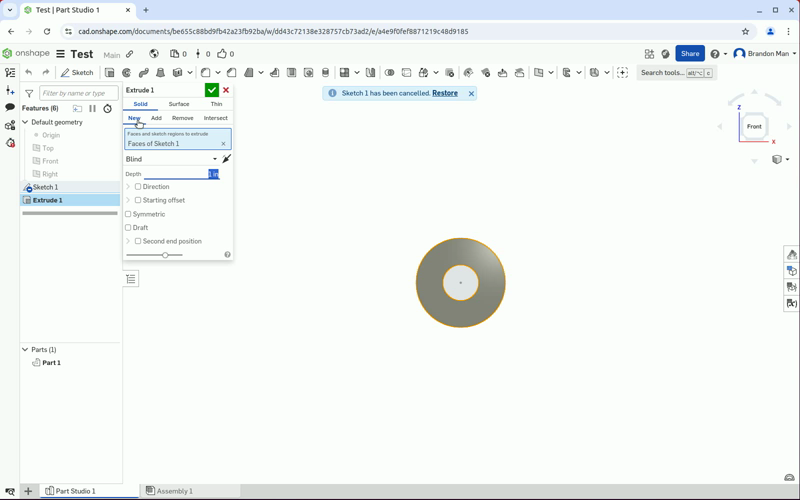
text(3.611)
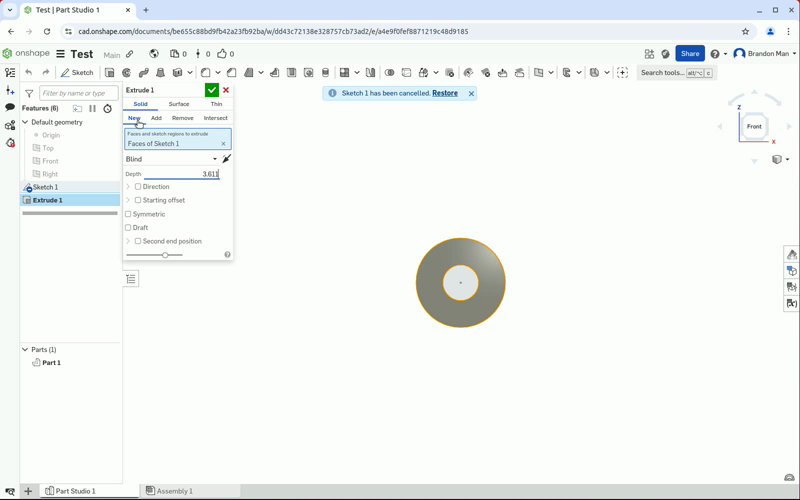
key(enter)
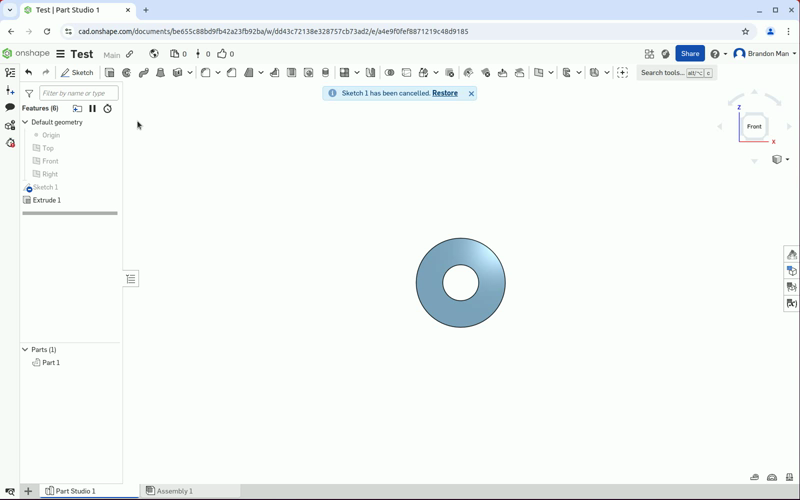
key(shift+h)
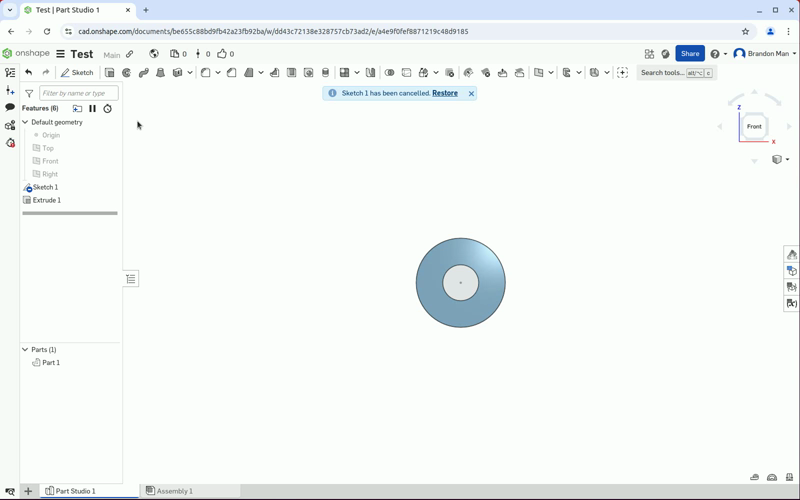
key(shift+h)
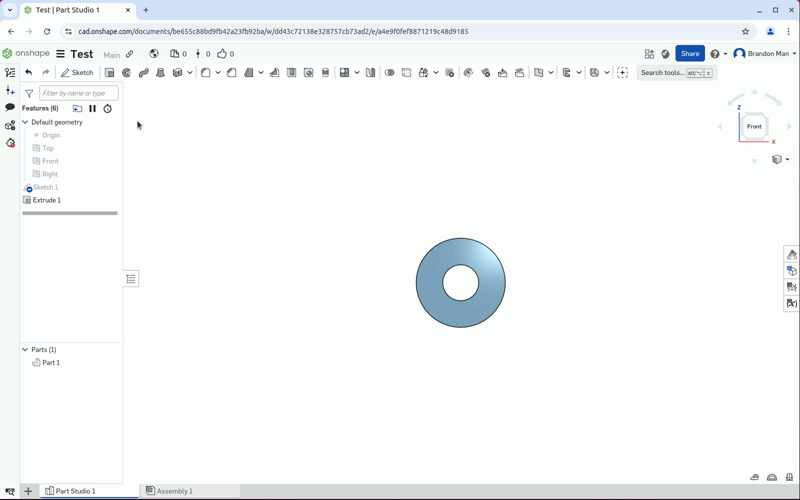
mouse_move(73, 189)
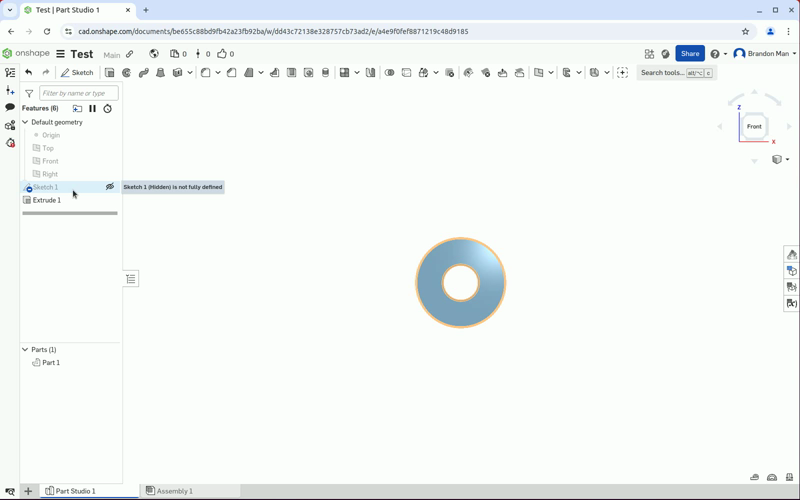
click(73, 189)
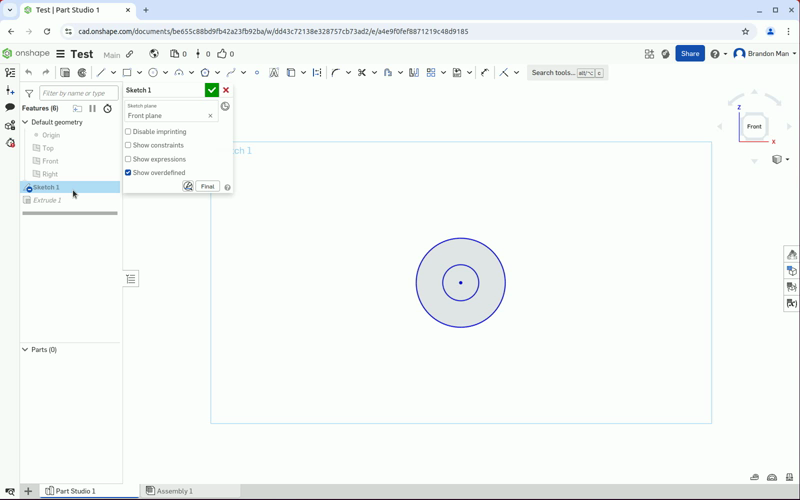
mouse_move(229, 92)
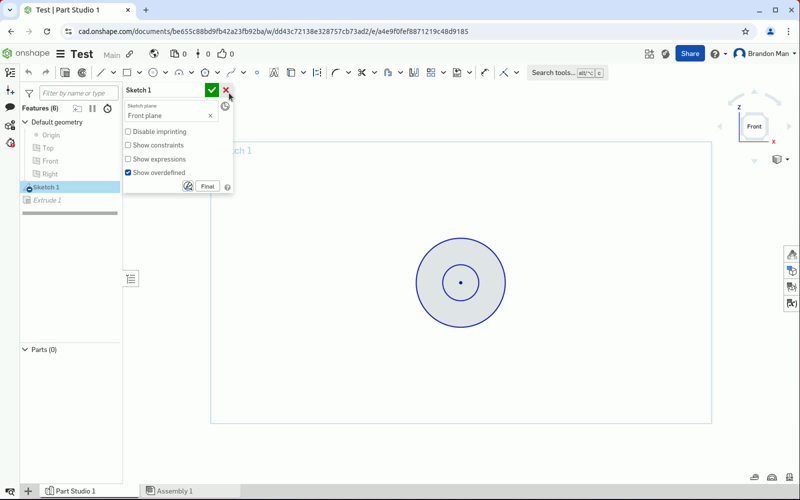
click(229, 92)
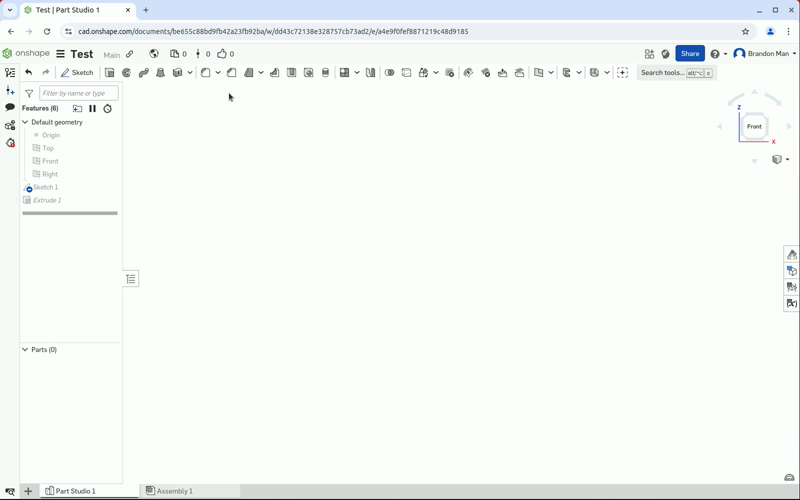
mouse_move(541, 75)
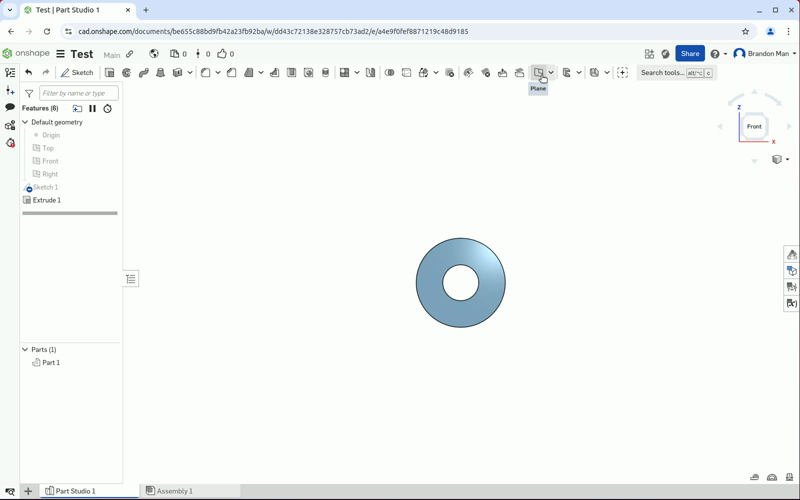
click(541, 75)
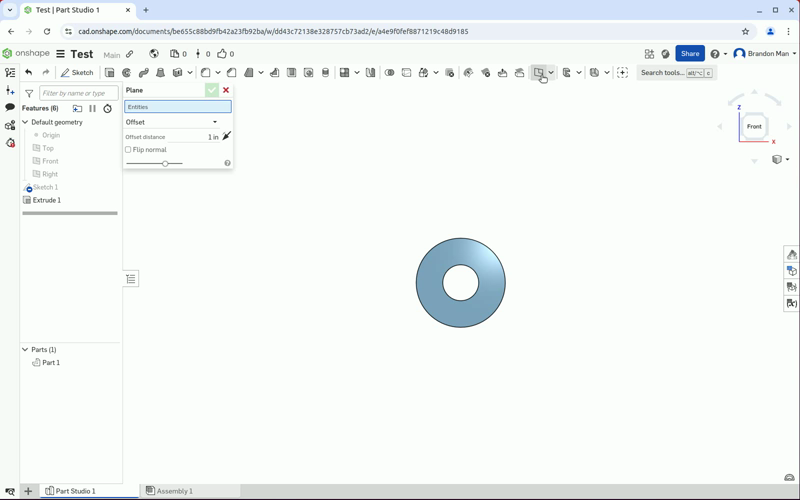
mouse_move(73, 163)
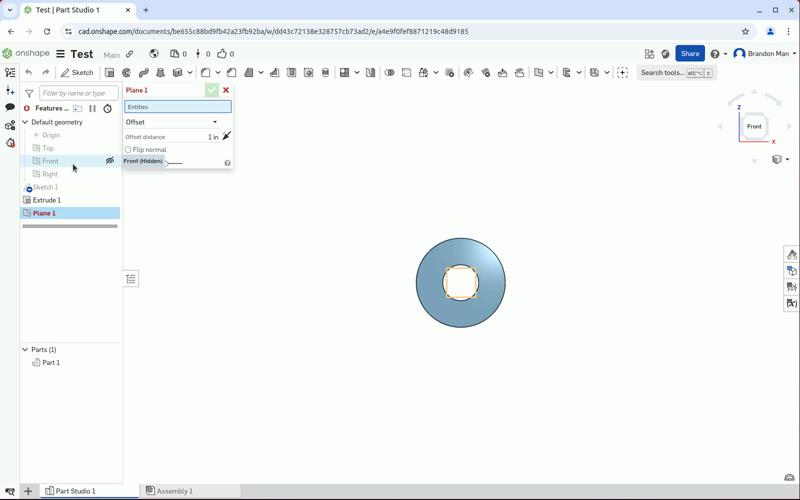
click(73, 163)
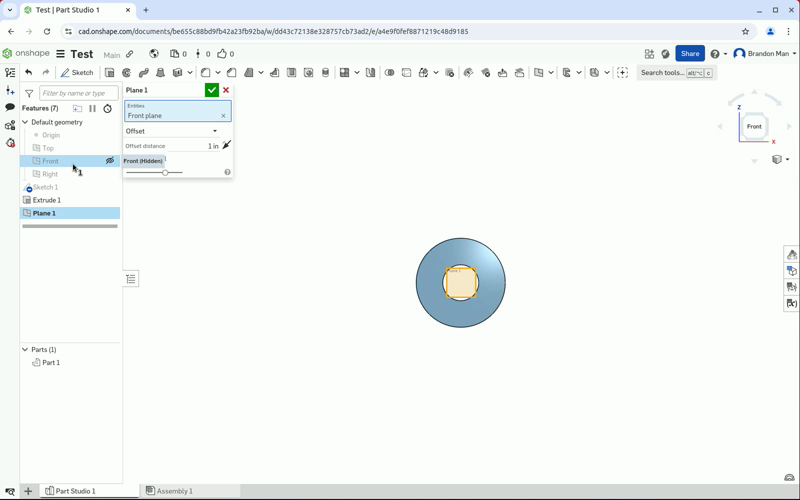
key(tab, 2)
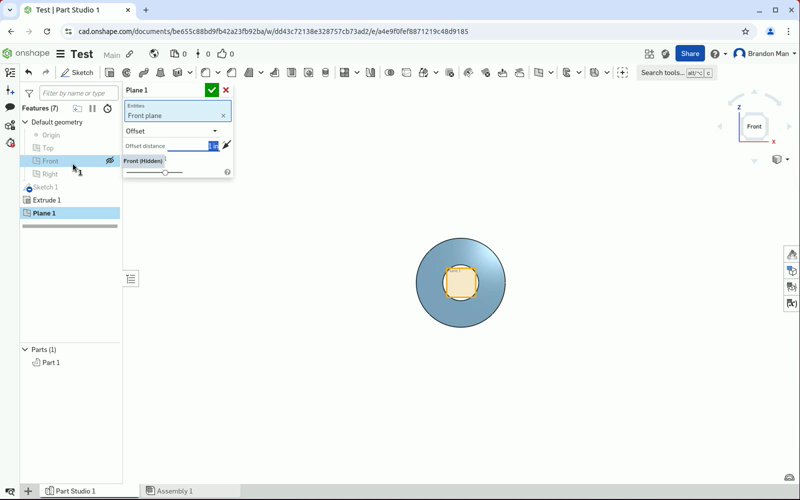
text(3.605)
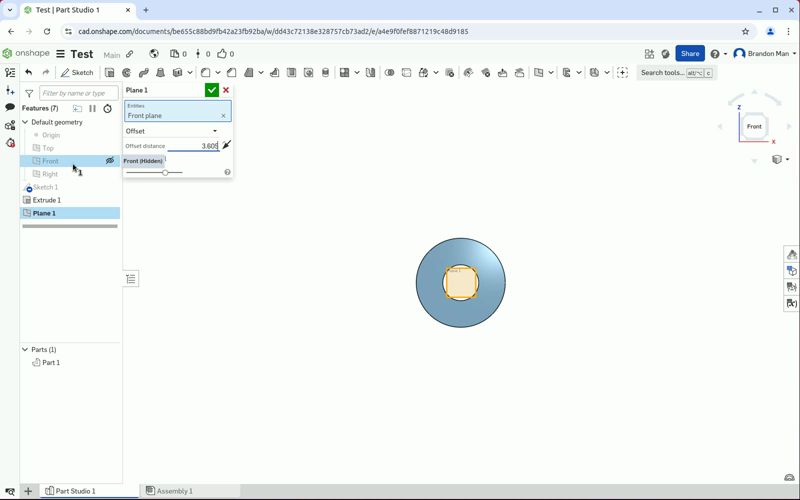
key(enter, 2)
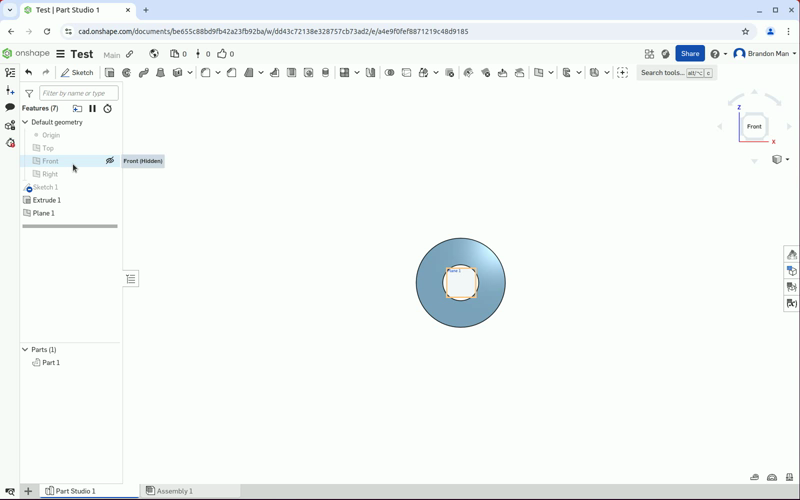
key(shift+s)
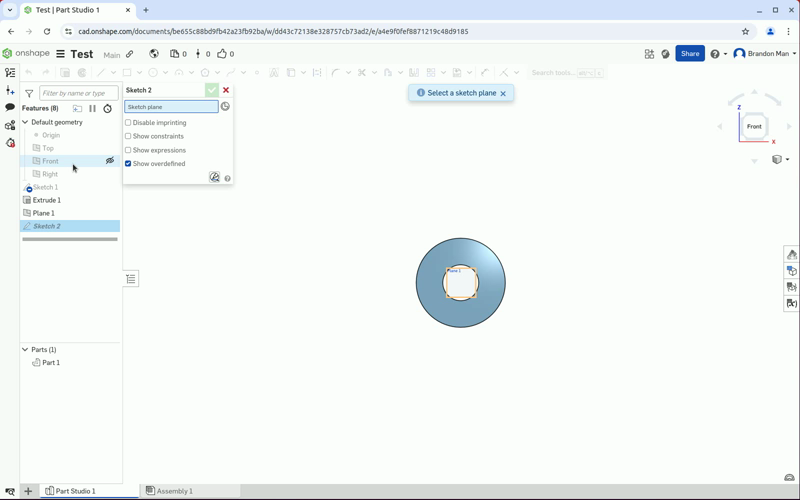
mouse_move(73, 215)
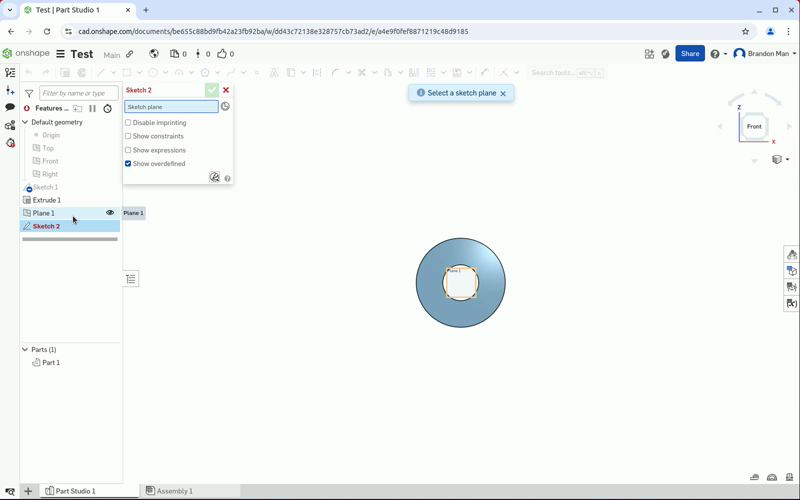
click(73, 215)
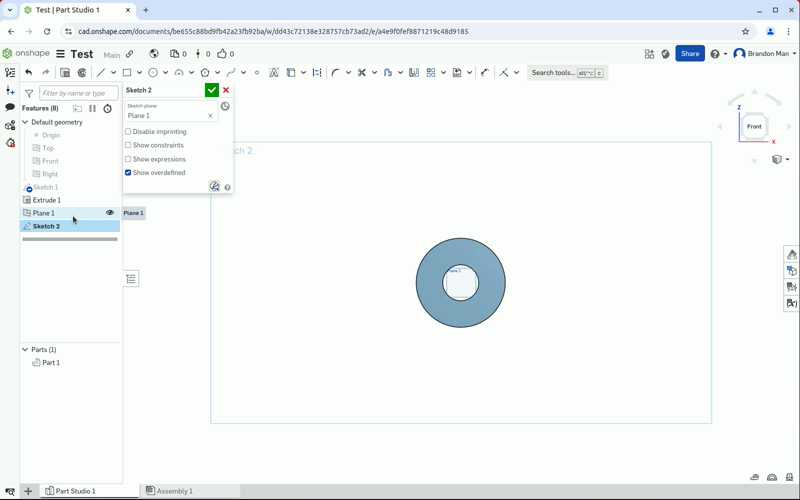
mouse_move(73, 352)
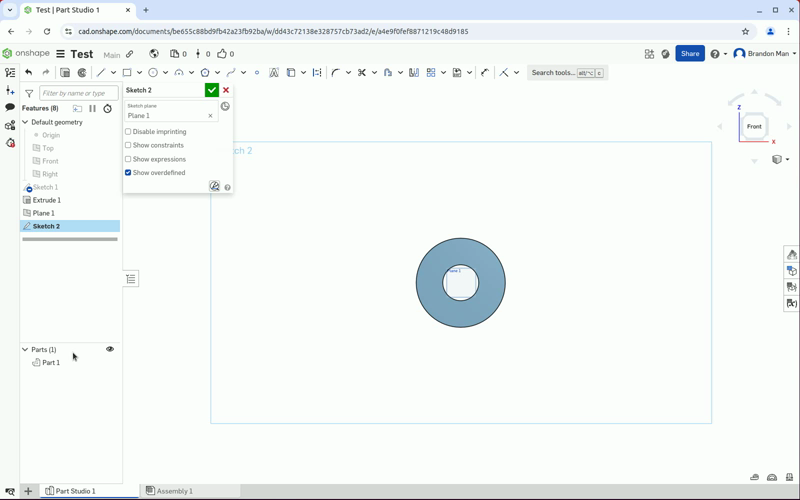
key(y)
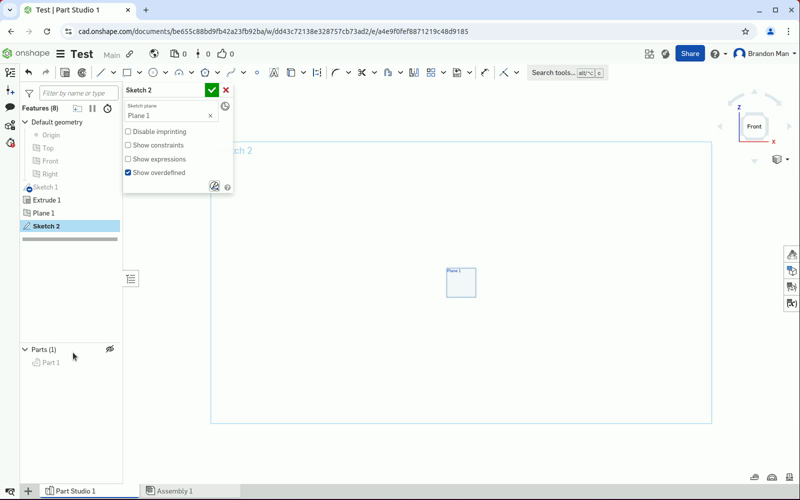
key(c)
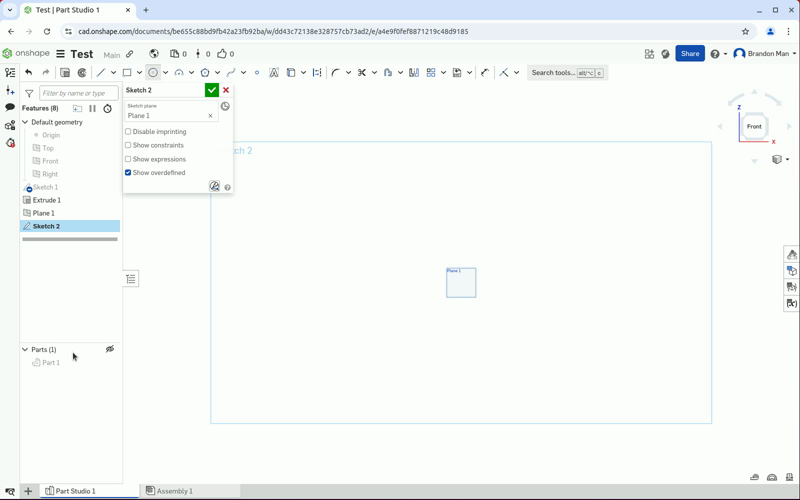
key_down(shift)
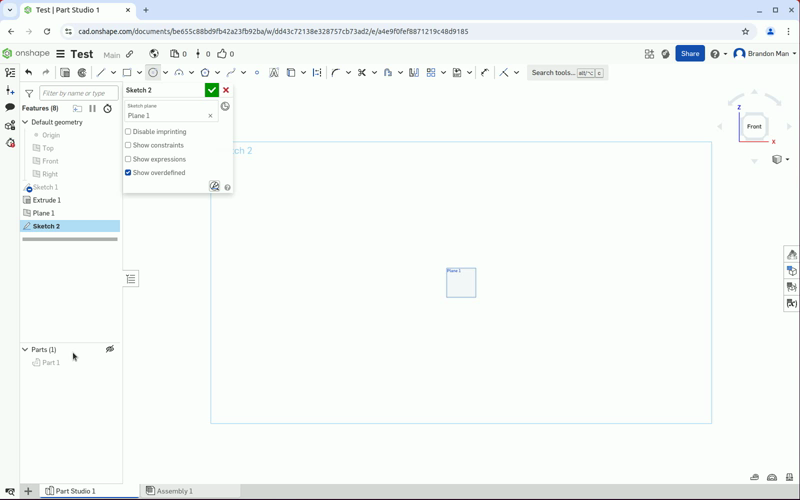
mouse_move(460, 282)
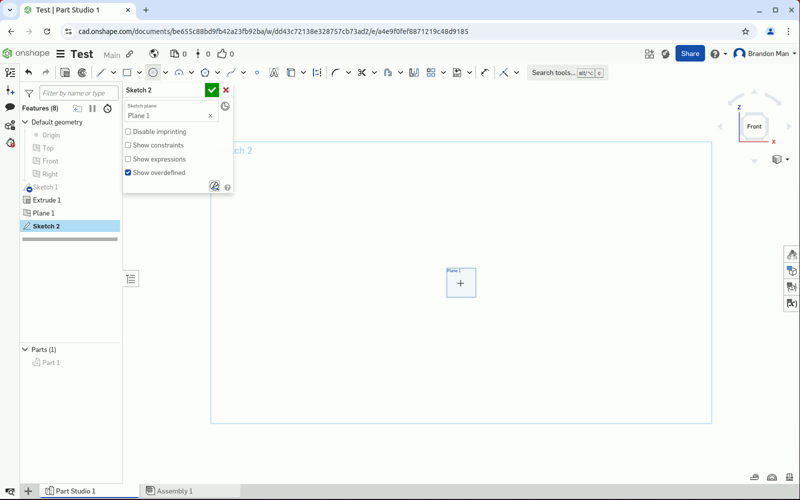
click(460, 282)
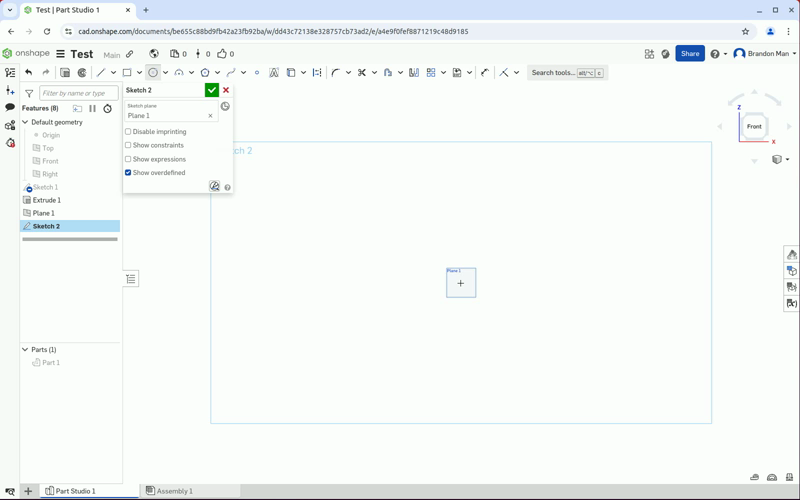
key_up(shift)
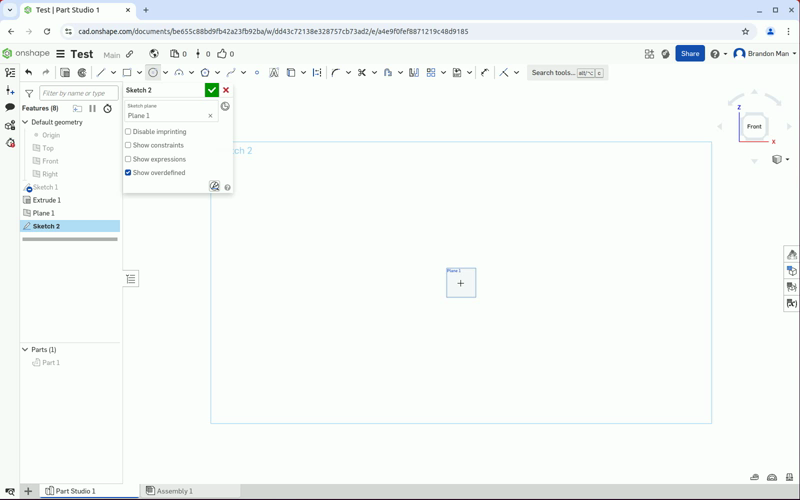
mouse_move(492, 282)
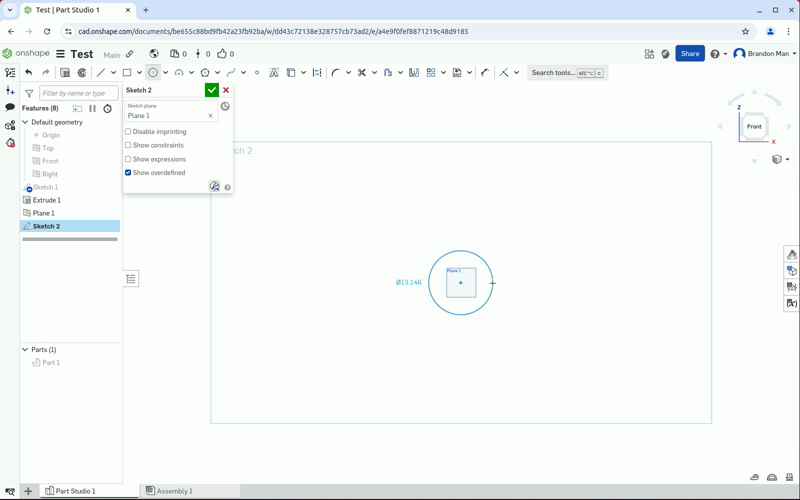
click(492, 282)
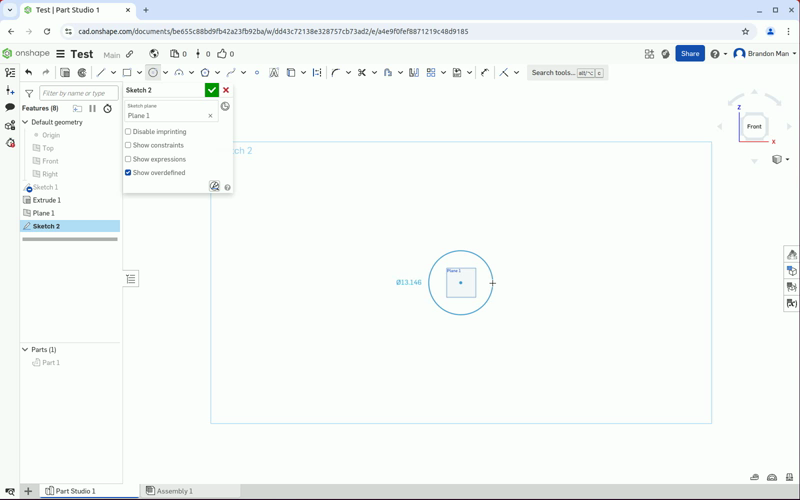
key(esc)
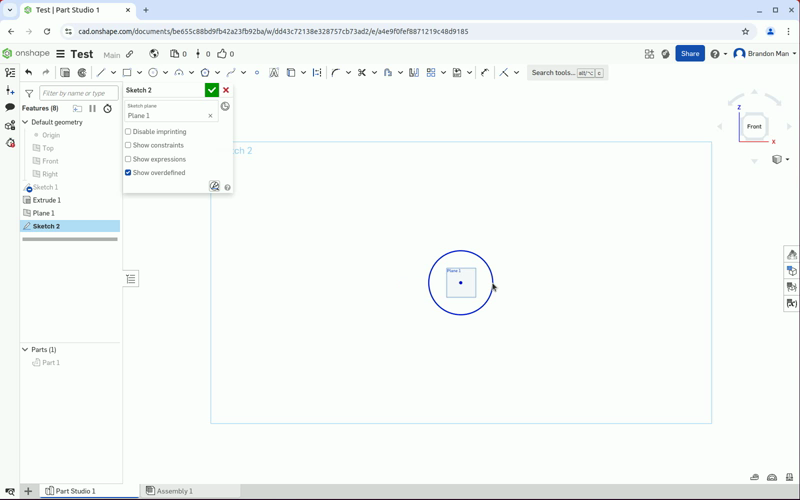
key(c)
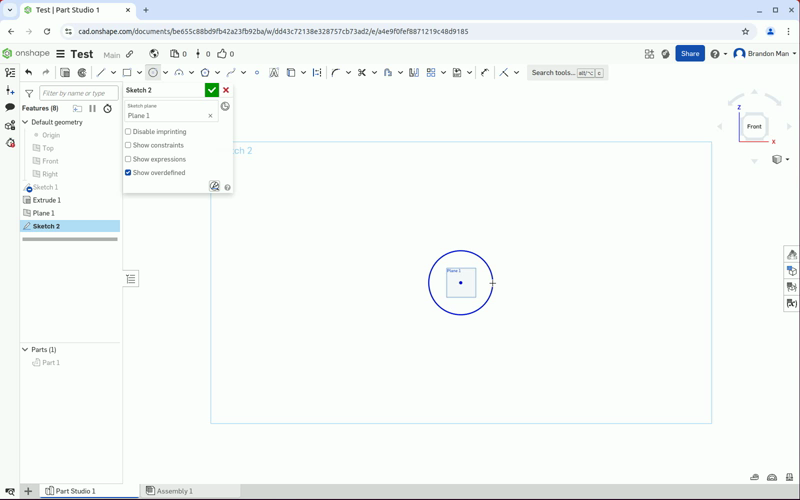
key_down(shift)
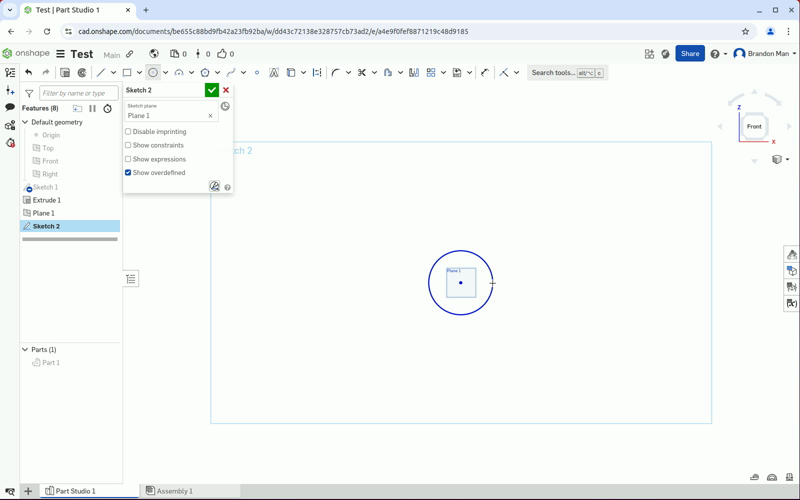
mouse_move(460, 282)
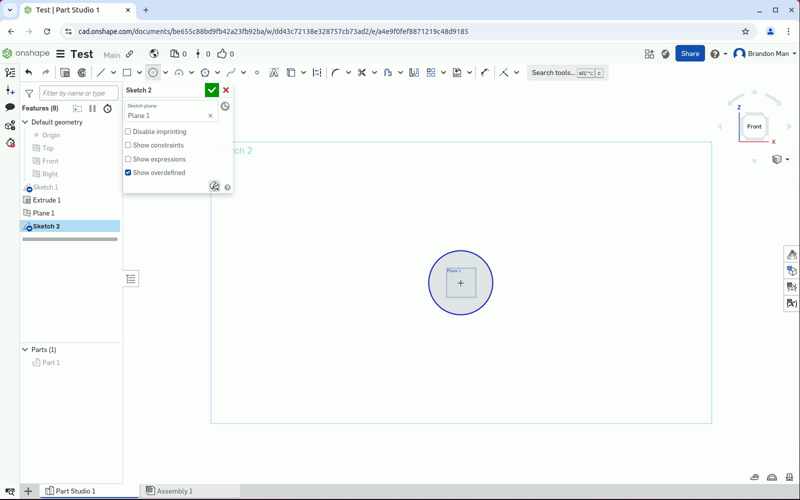
click(460, 282)
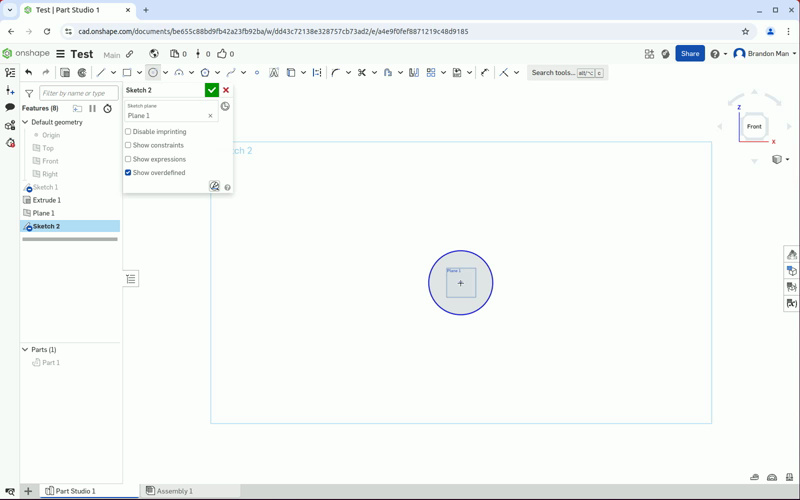
key_up(shift)
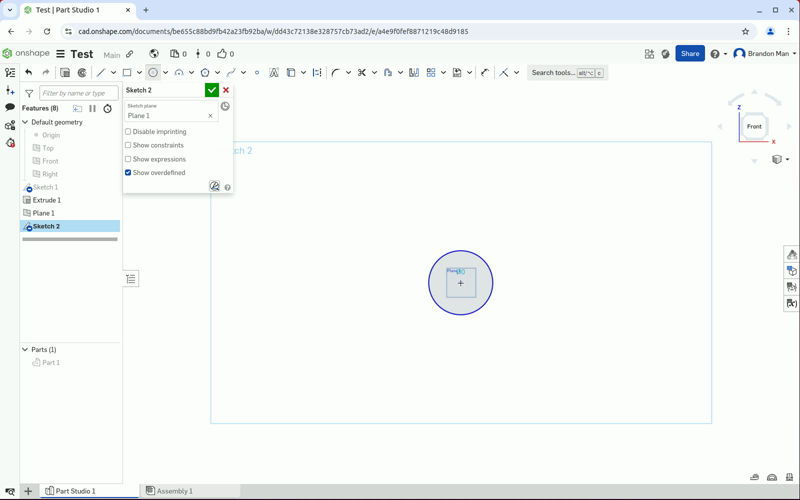
mouse_move(478, 282)
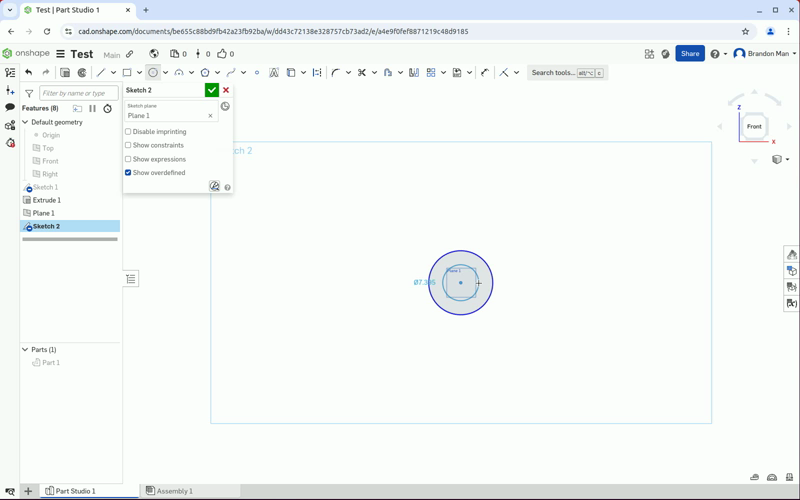
click(478, 282)
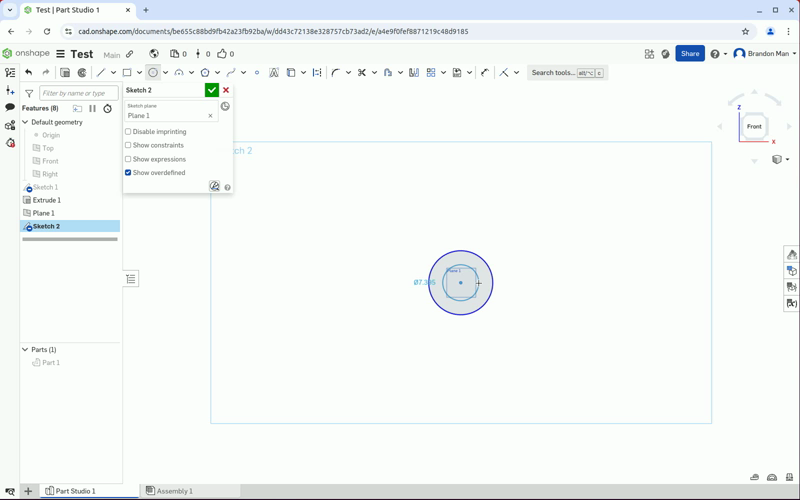
key(esc)
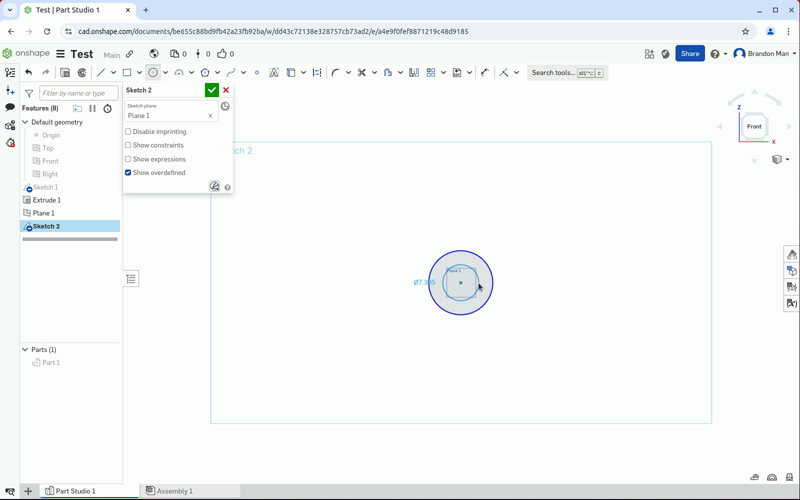
mouse_move(483, 301)
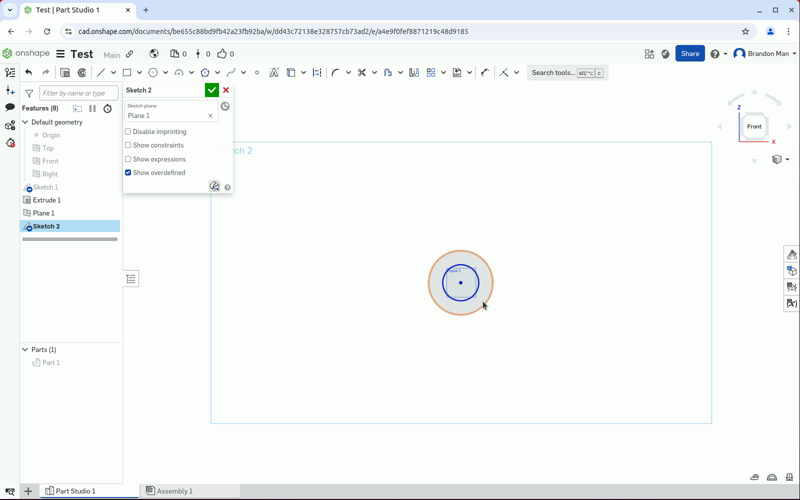
click(483, 301)
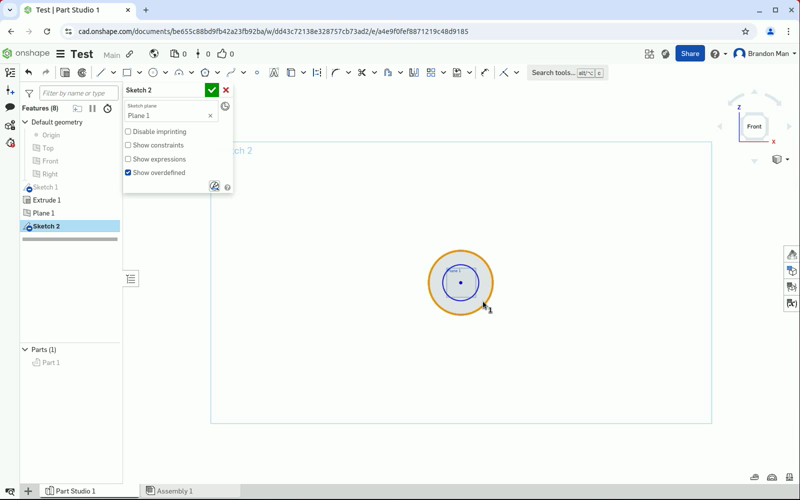
mouse_move(73, 352)
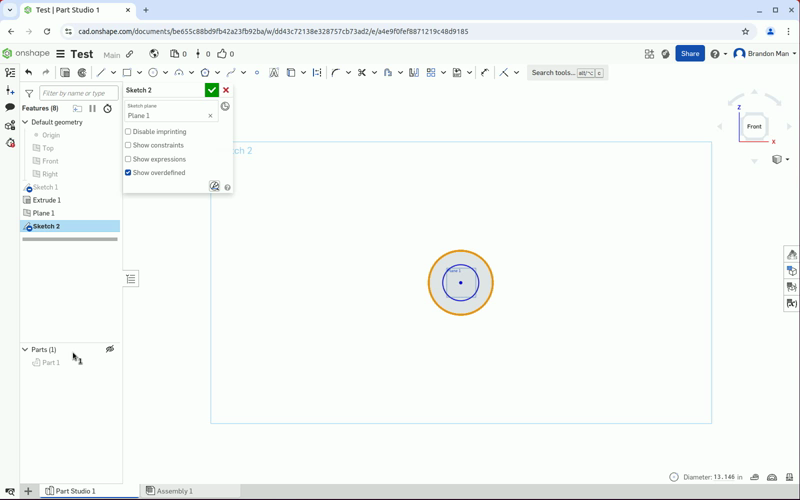
key(shift+y)
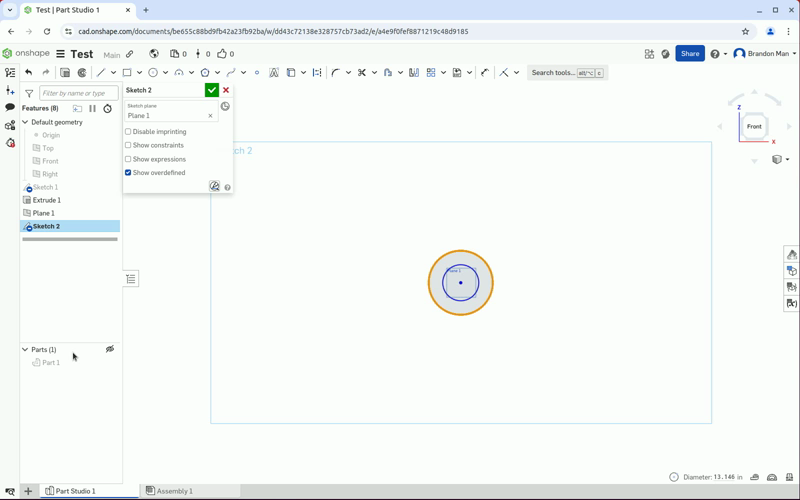
key(shift+e)
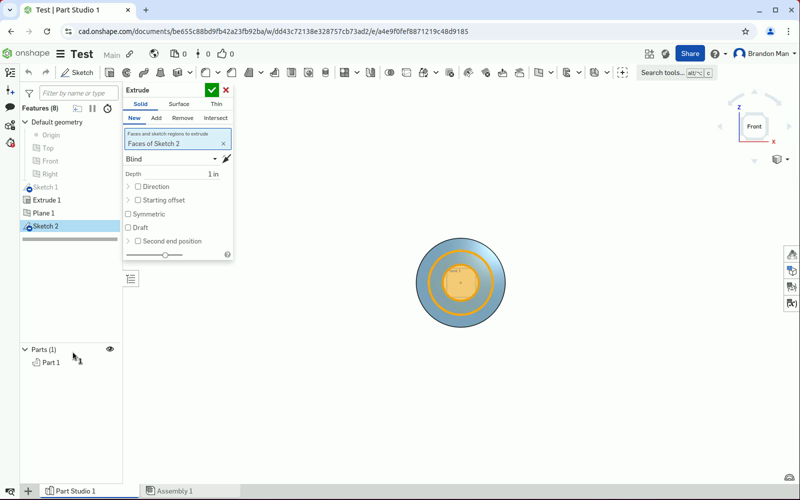
mouse_move(143, 106)
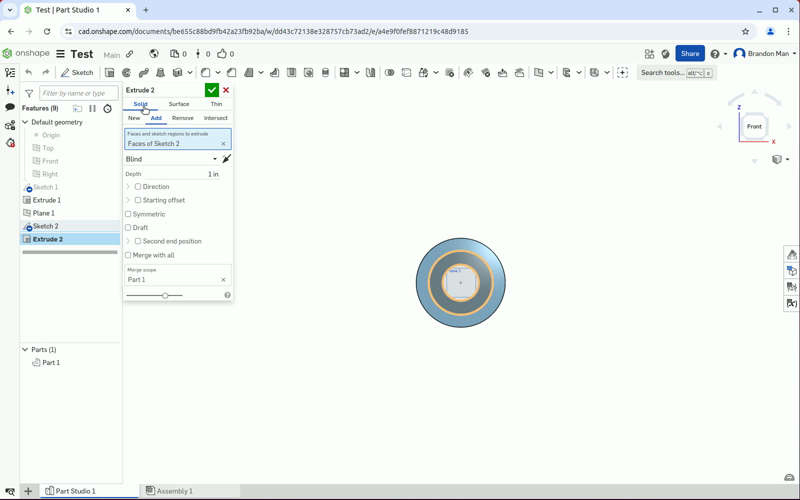
click(143, 106)
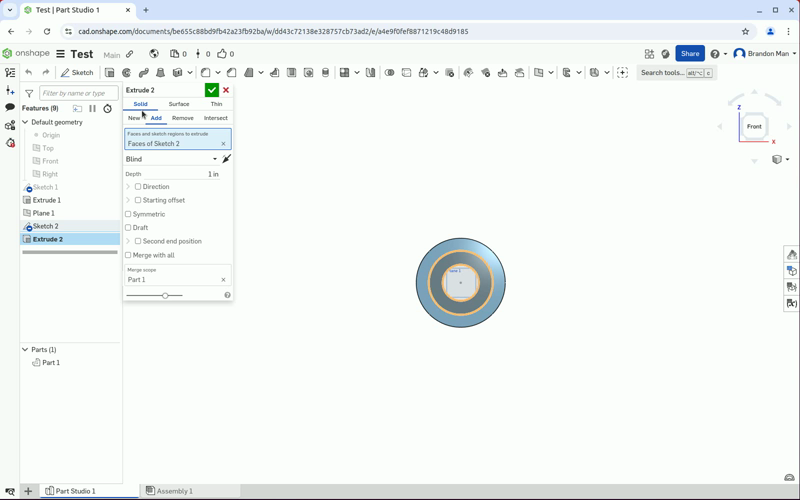
mouse_move(137, 120)
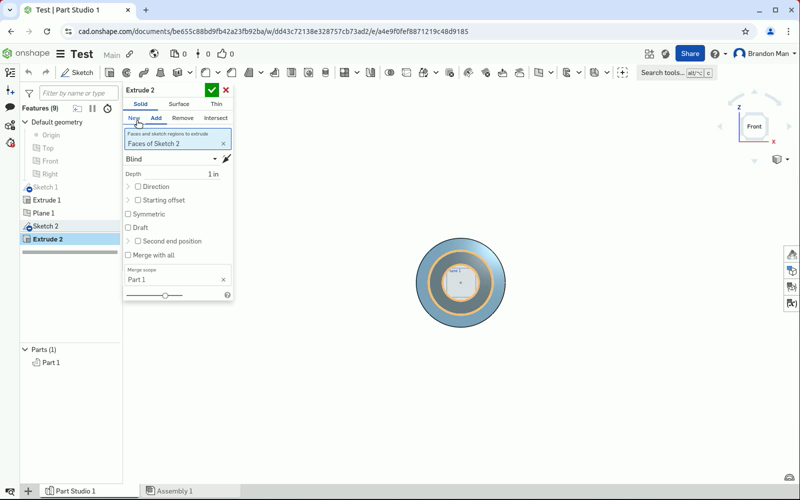
click(137, 120)
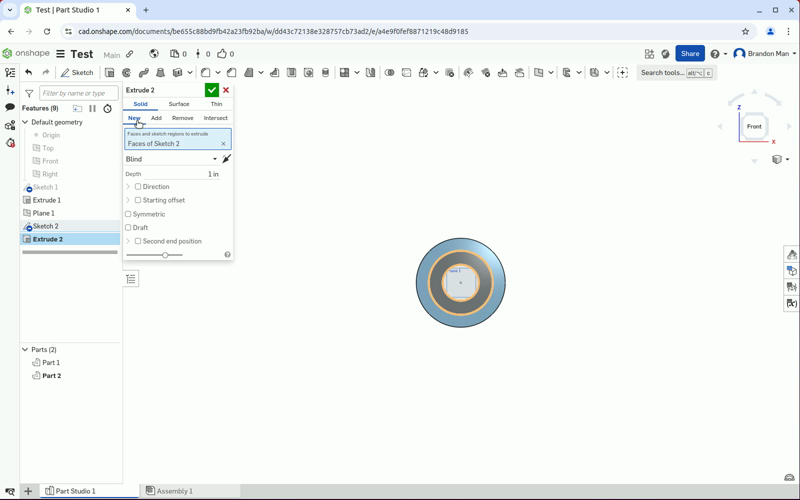
key(tab, 4)
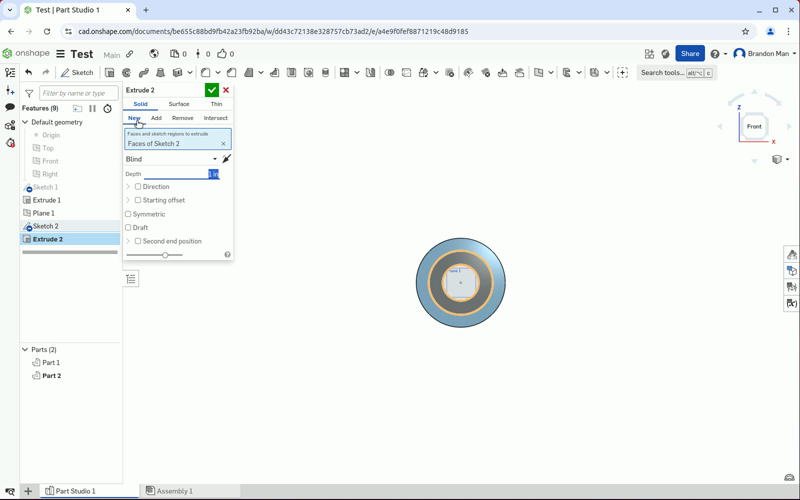
text(1.204)
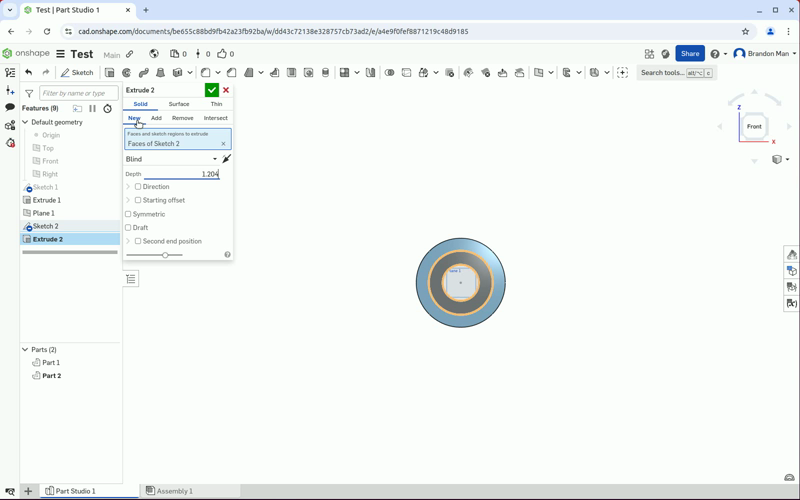
key(enter)
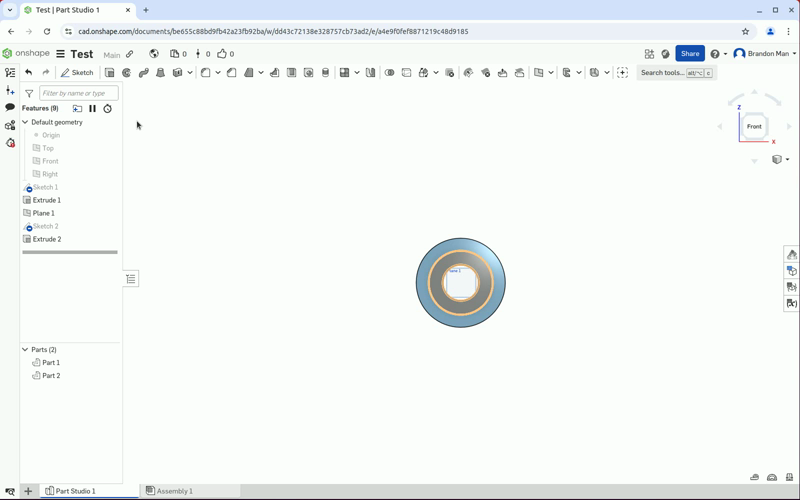
key(shift+h)
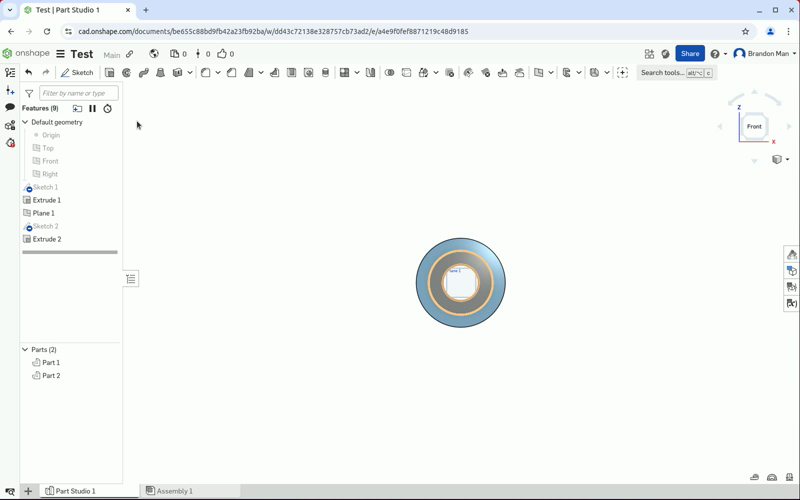
key(shift+h)
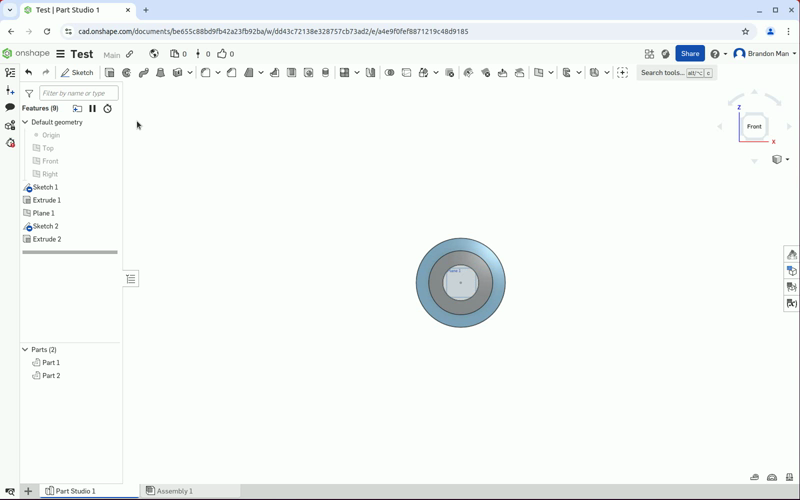
key(shift+7)
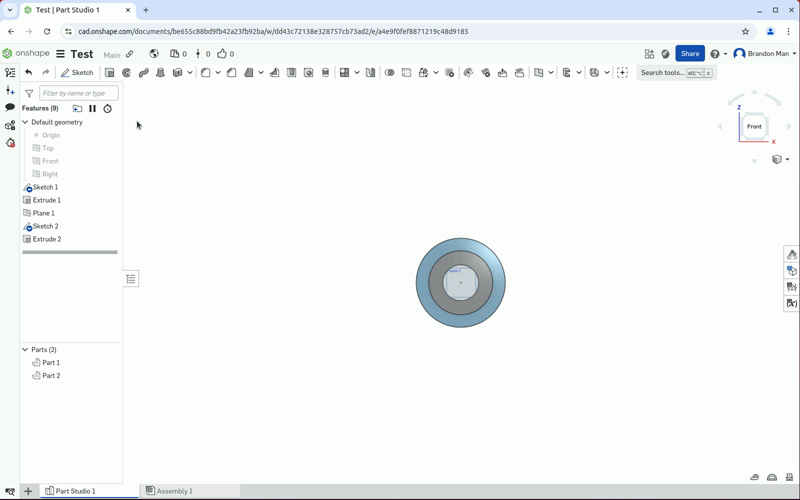
key(left, 2)
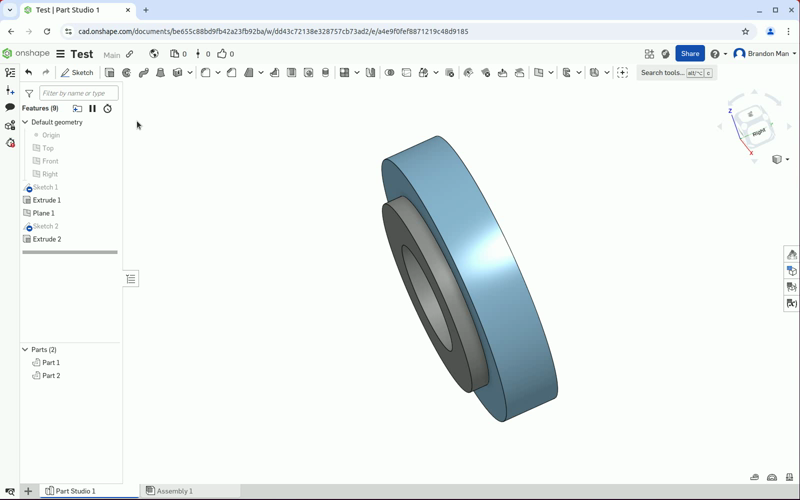
key(down, 2)
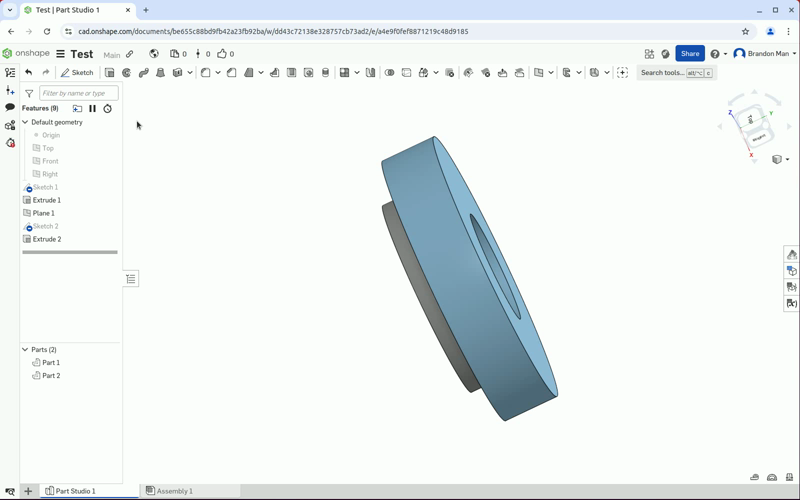
key(up, 2)
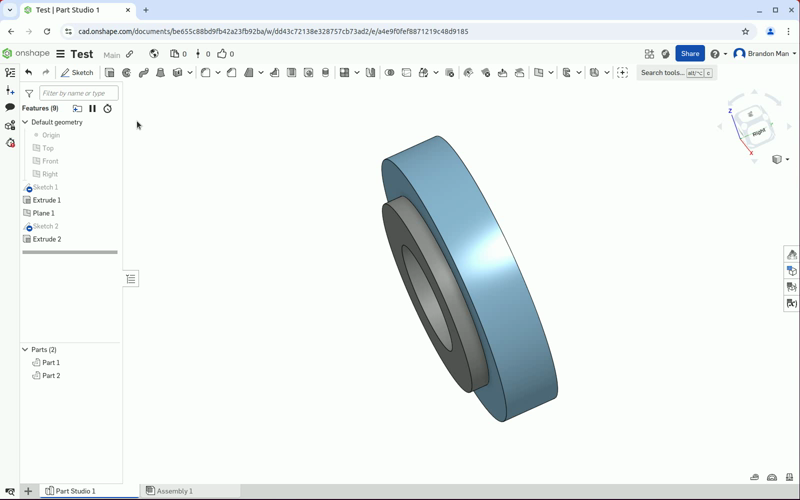
key(right, 2)
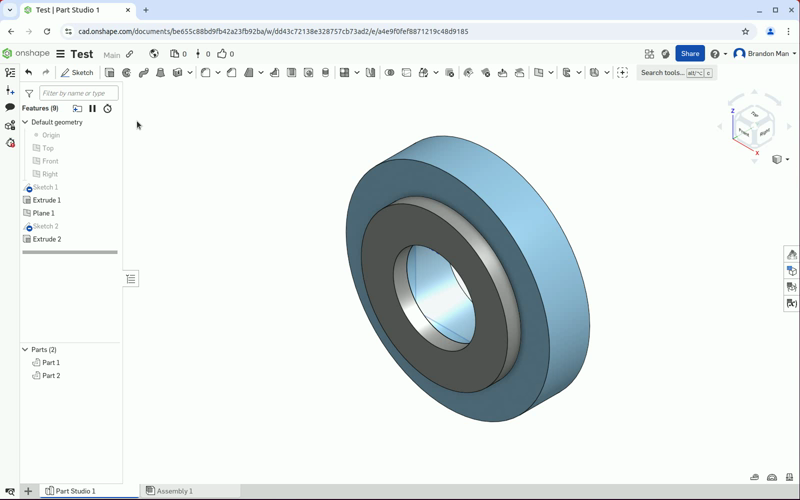
mouse_move(73, 189)
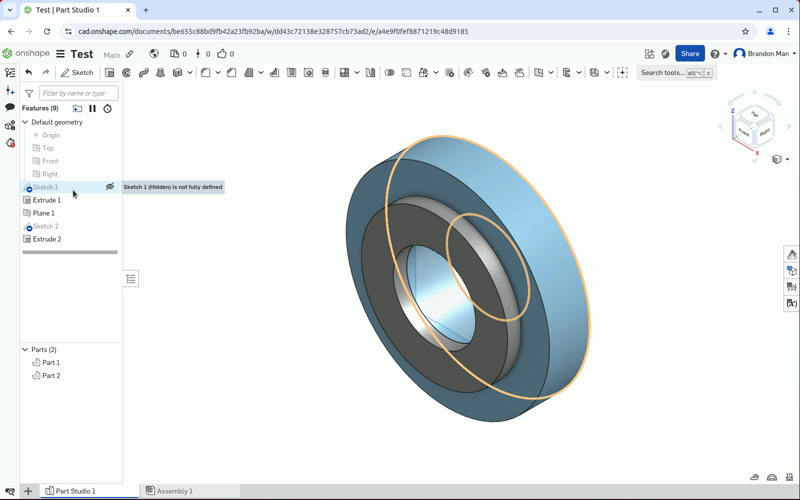
click(73, 189)